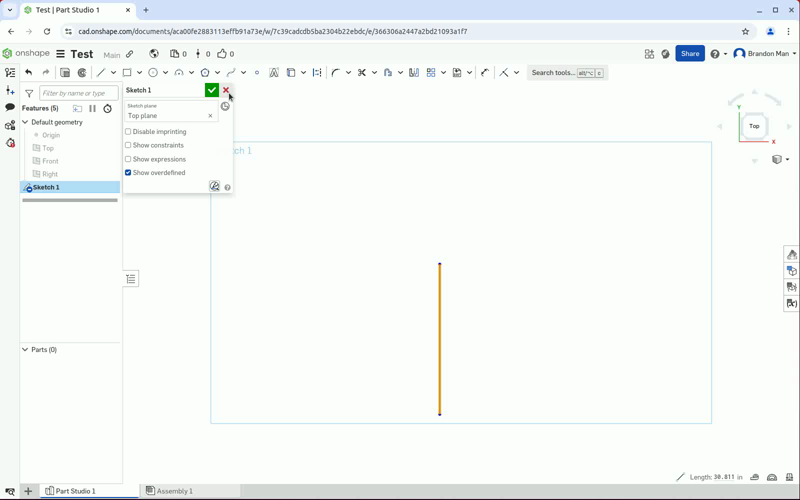
key(shift+h)
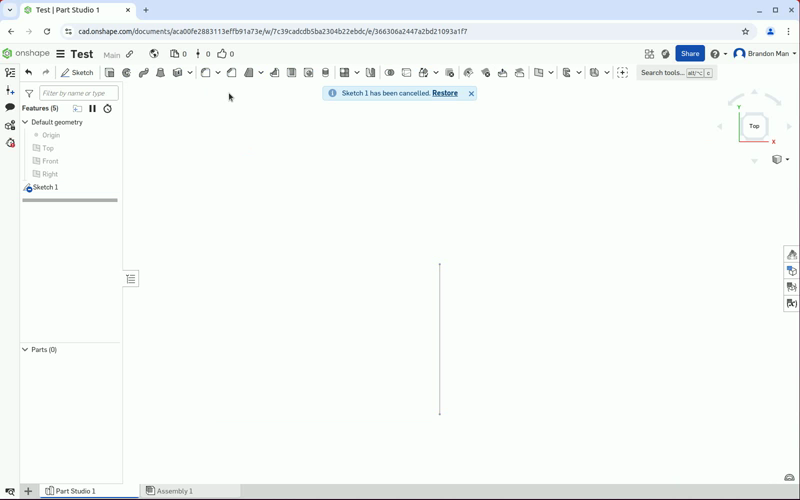
key(shift+s)
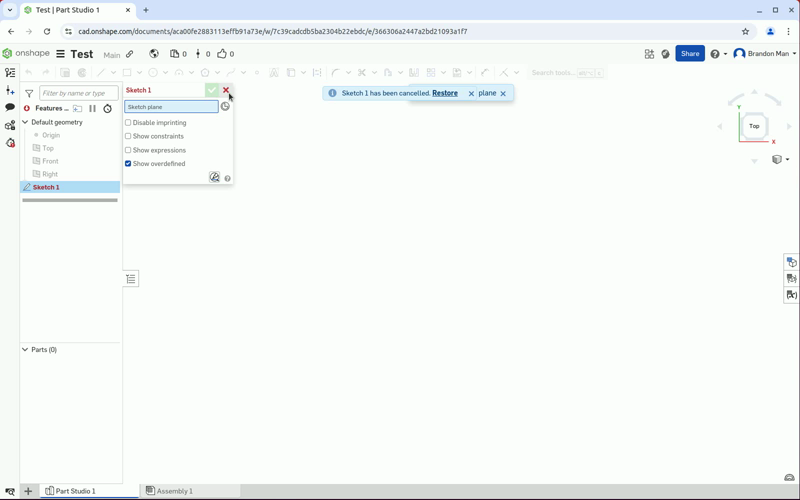
mouse_move(73, 150)
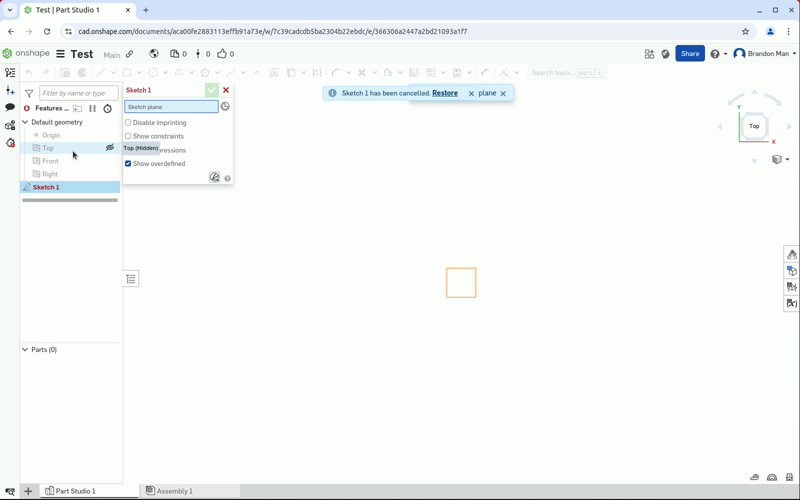
click(73, 150)
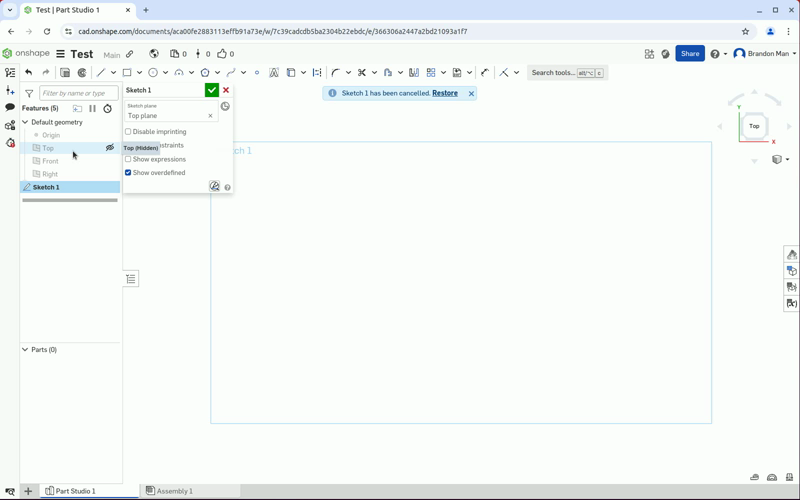
mouse_move(73, 352)
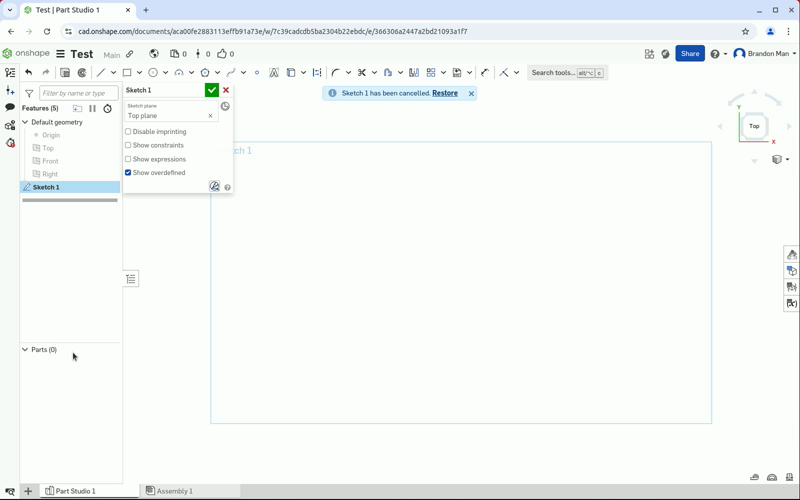
key(y)
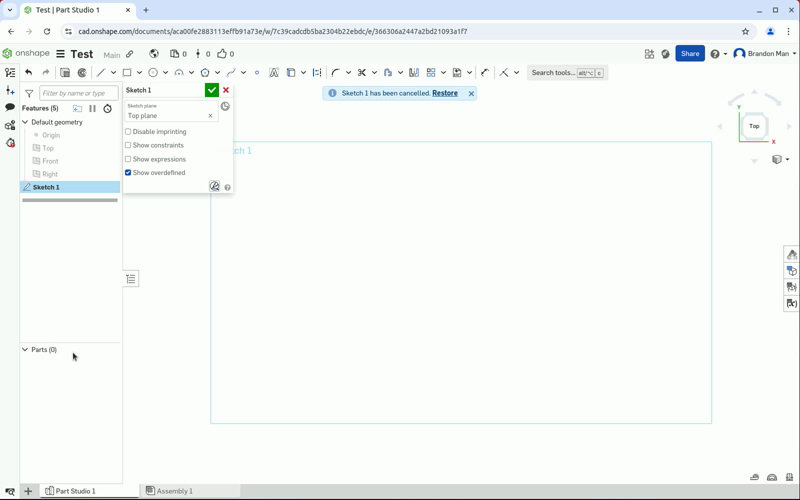
key(l)
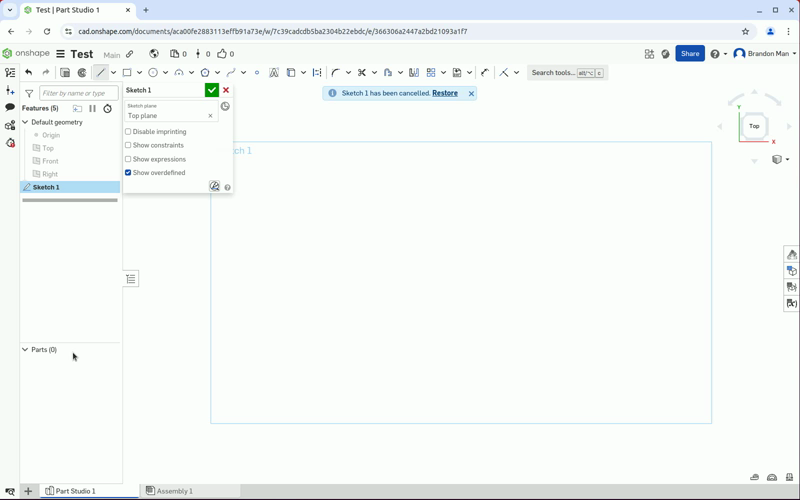
key_down(shift)
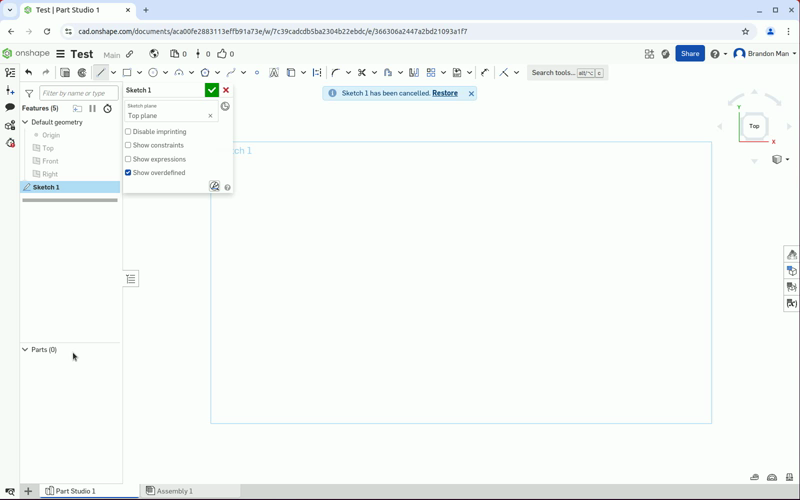
mouse_move(348, 238)
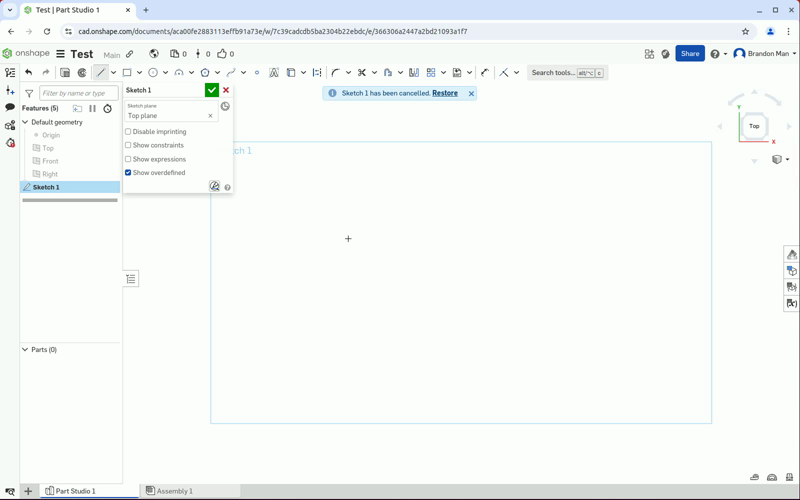
click(348, 238)
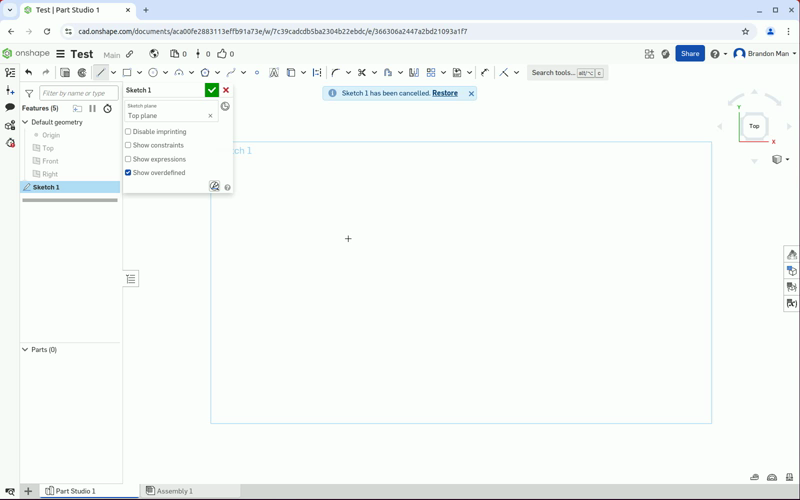
key_up(shift)
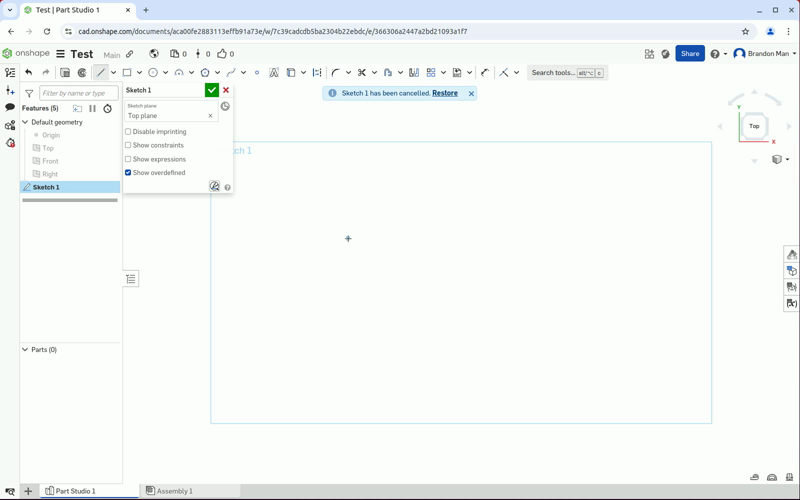
key_down(shift)
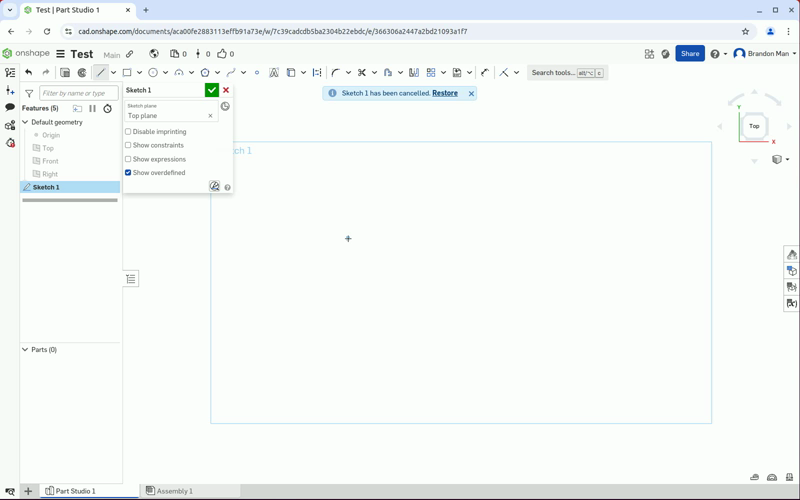
mouse_move(378, 238)
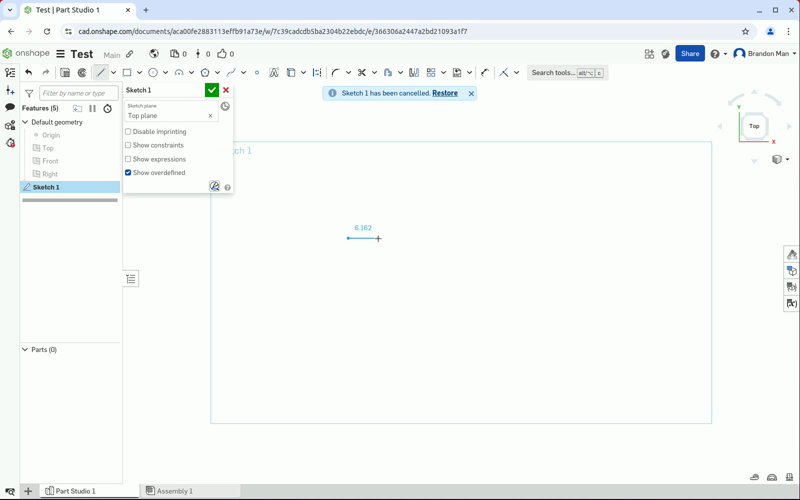
mouse_move(383, 238)
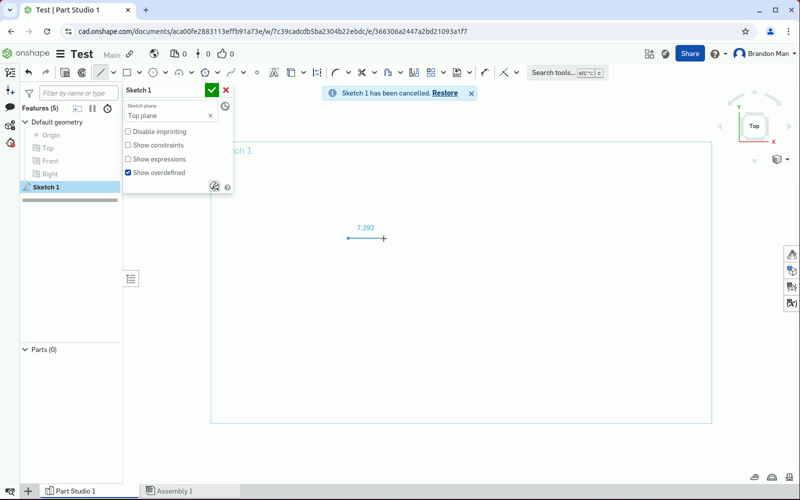
click(383, 238)
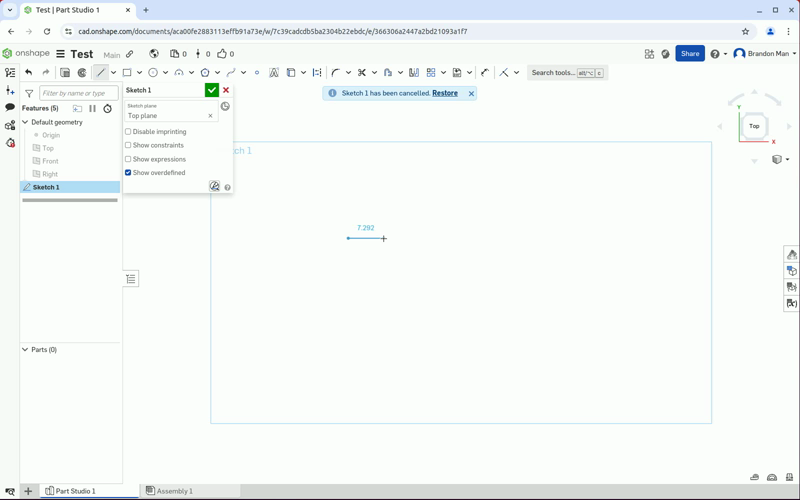
key_up(shift)
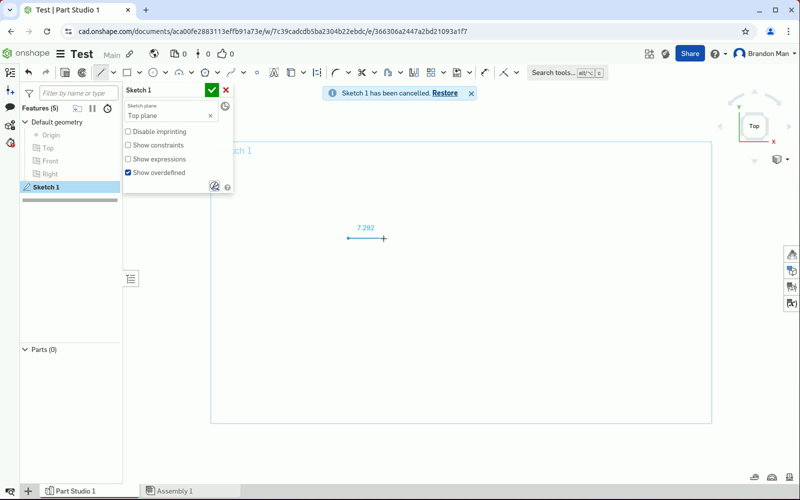
key_down(shift)
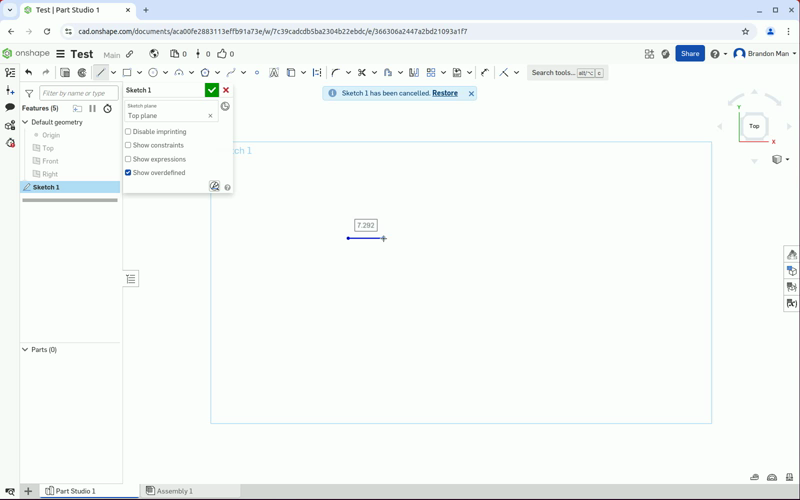
mouse_move(413, 238)
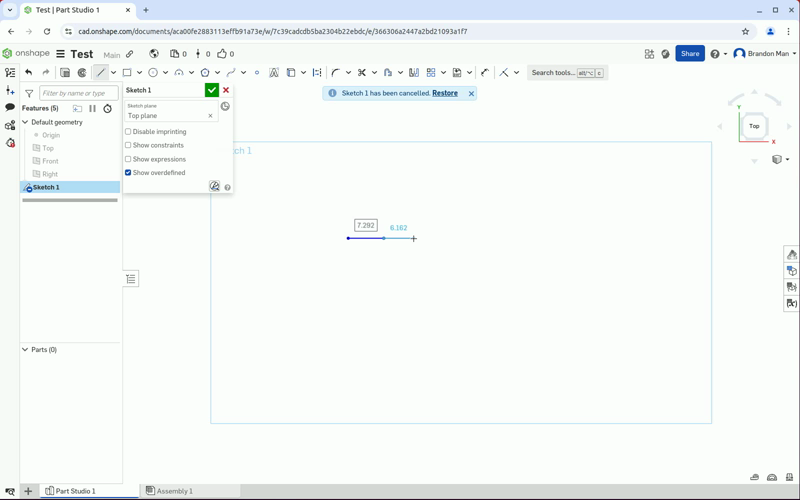
mouse_move(383, 283)
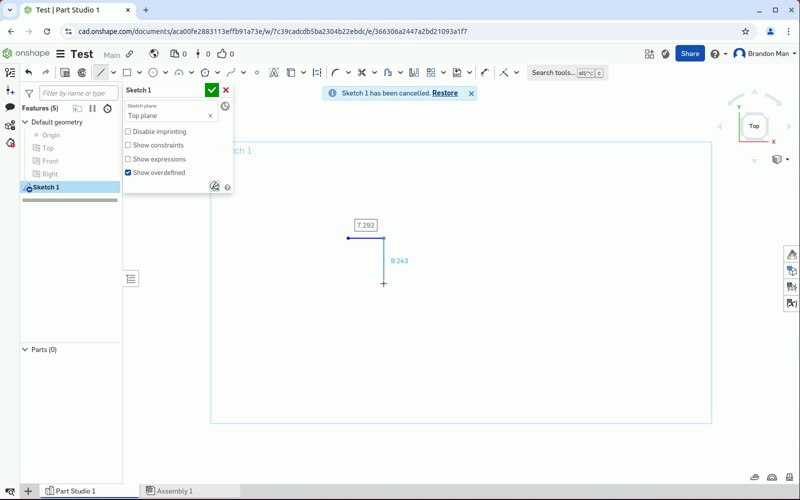
click(383, 283)
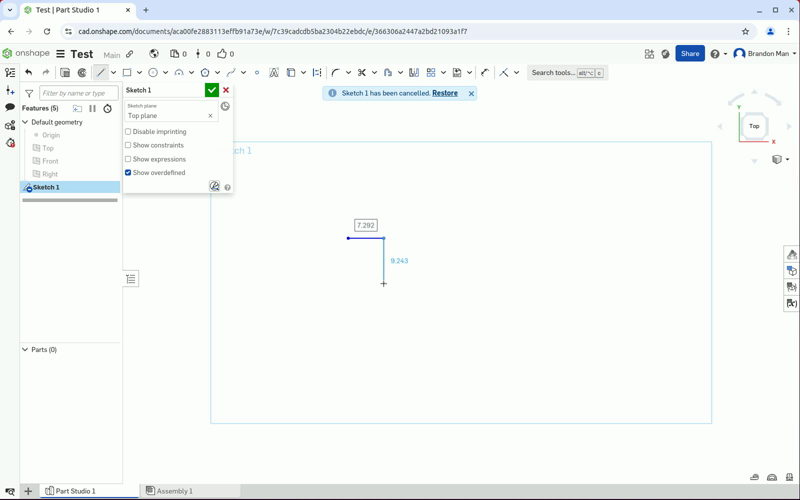
key_up(shift)
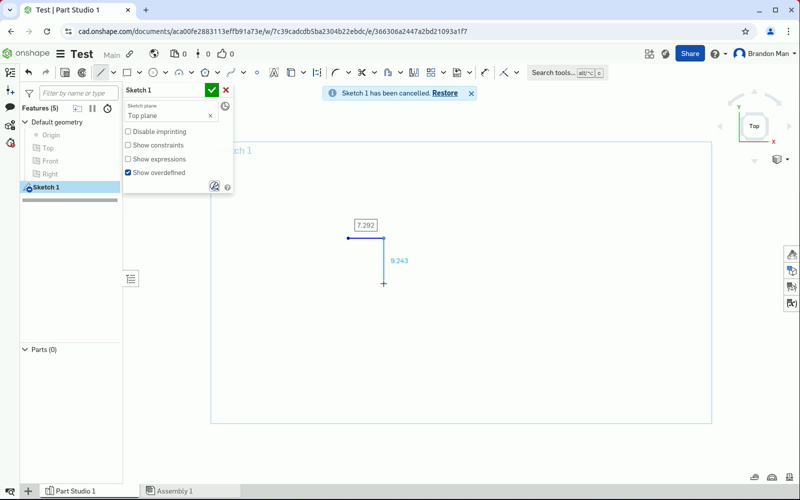
key_down(shift)
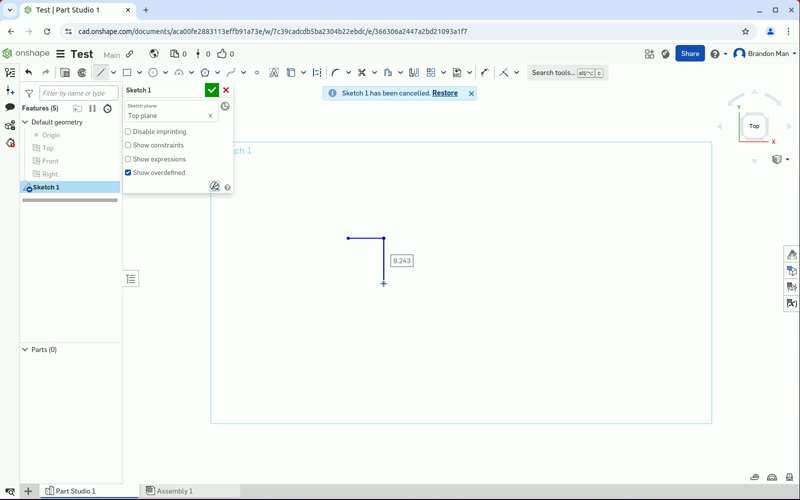
mouse_move(508, 283)
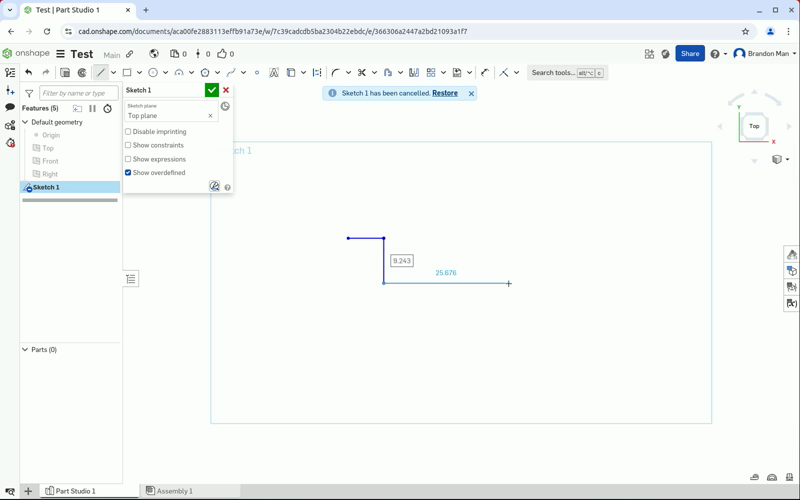
click(508, 283)
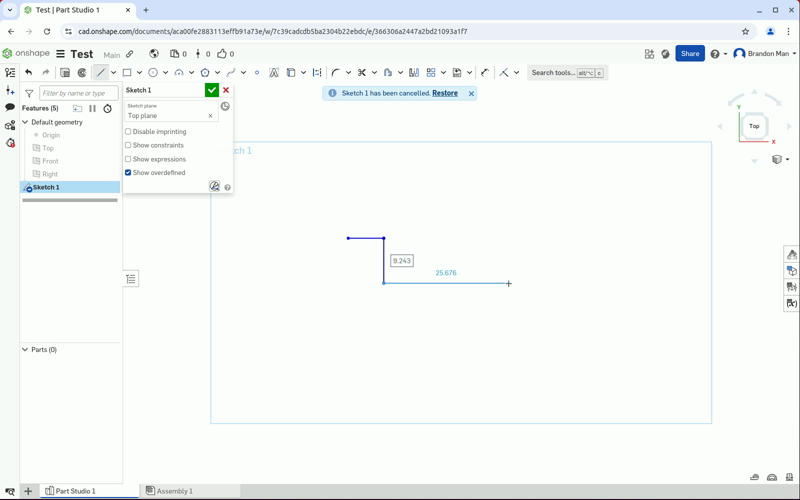
key_up(shift)
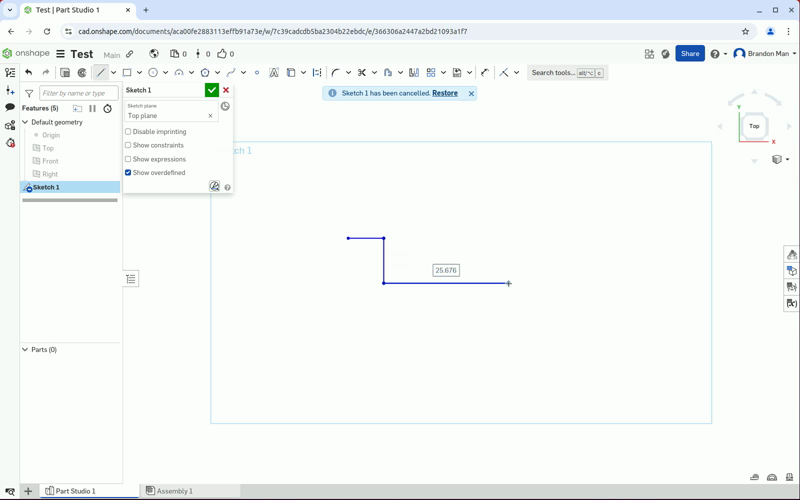
key_down(shift)
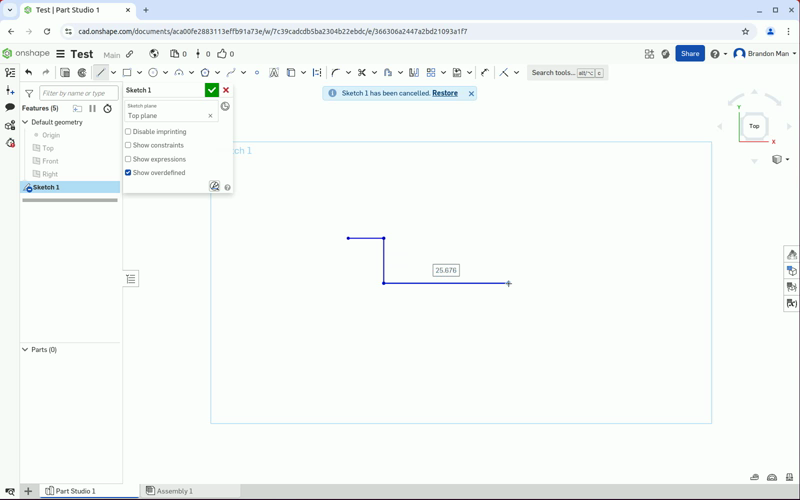
mouse_move(538, 283)
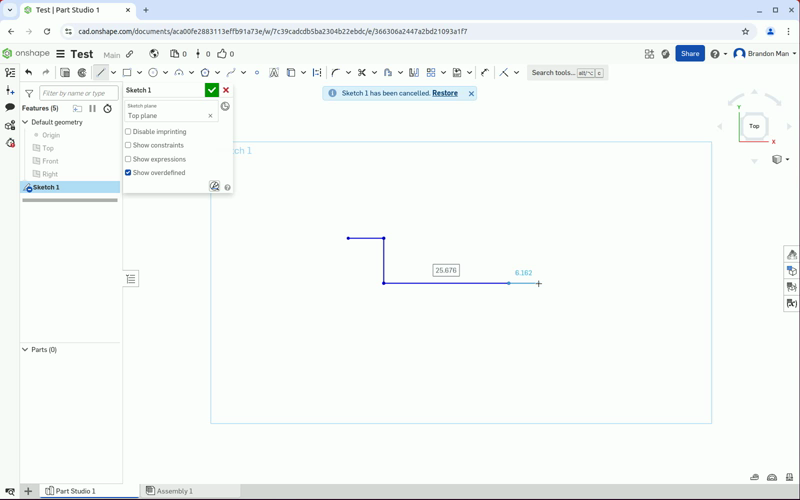
mouse_move(536, 283)
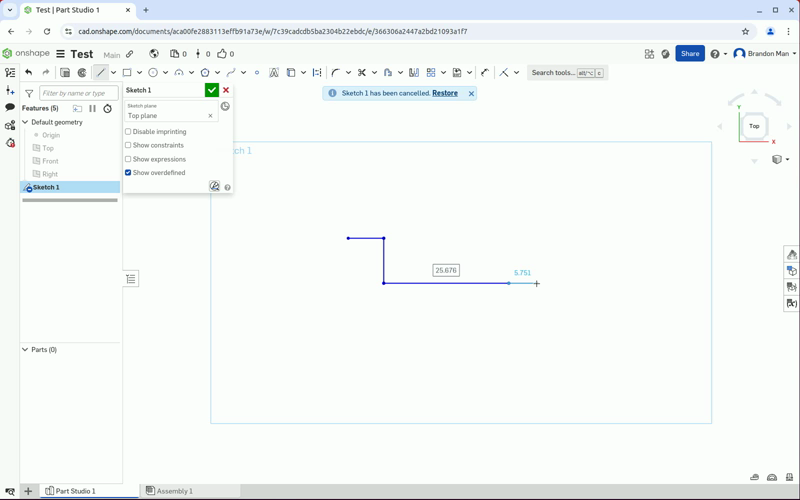
click(536, 283)
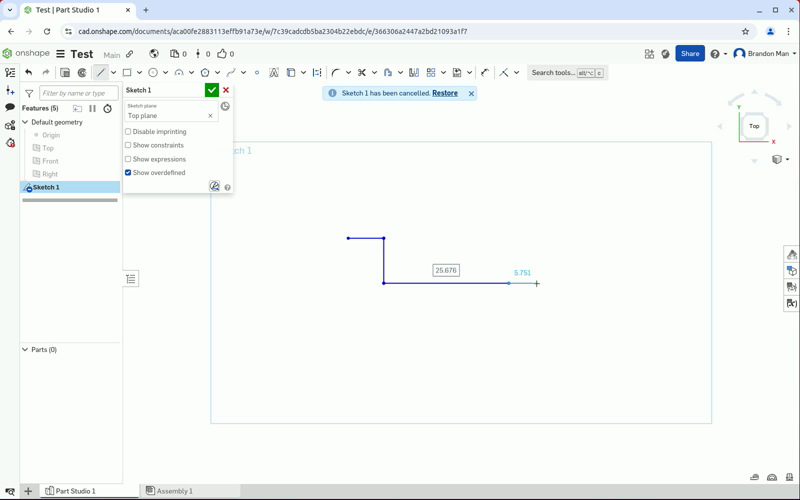
key_up(shift)
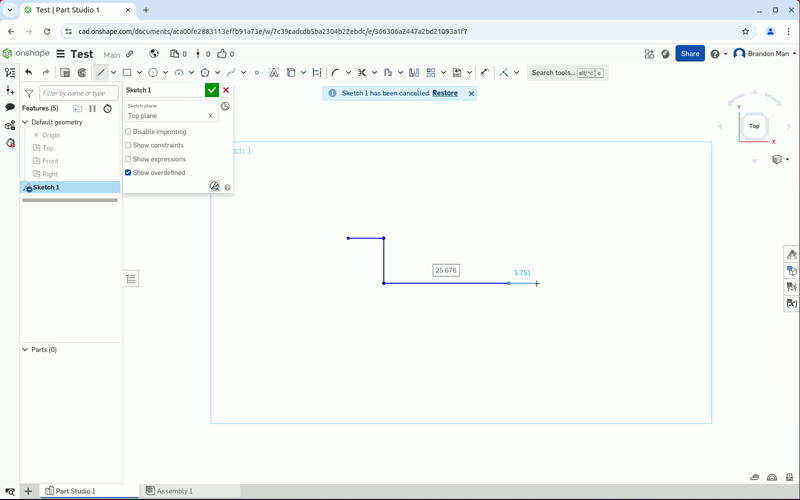
key_down(shift)
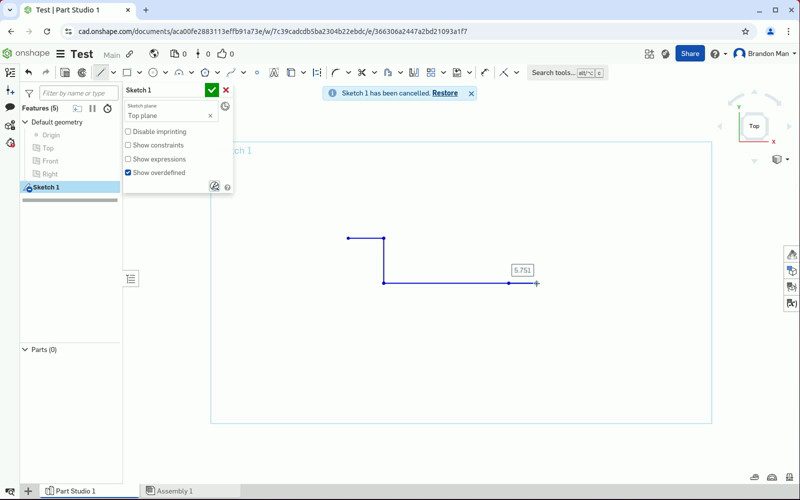
mouse_move(566, 283)
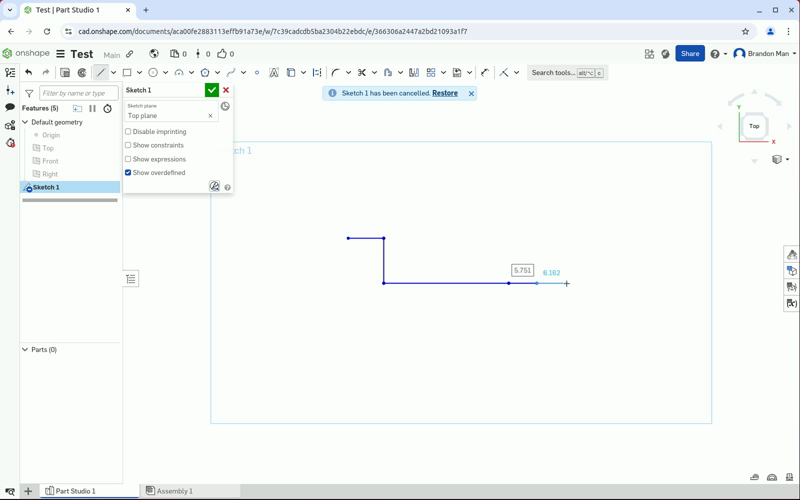
mouse_move(536, 238)
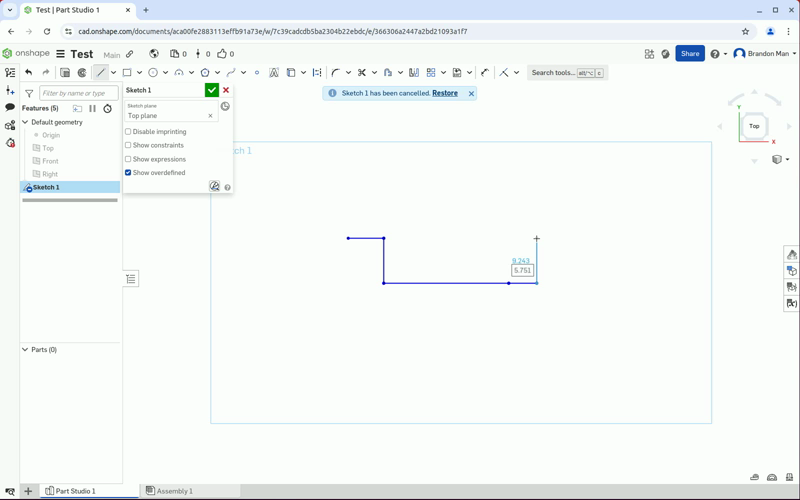
click(536, 238)
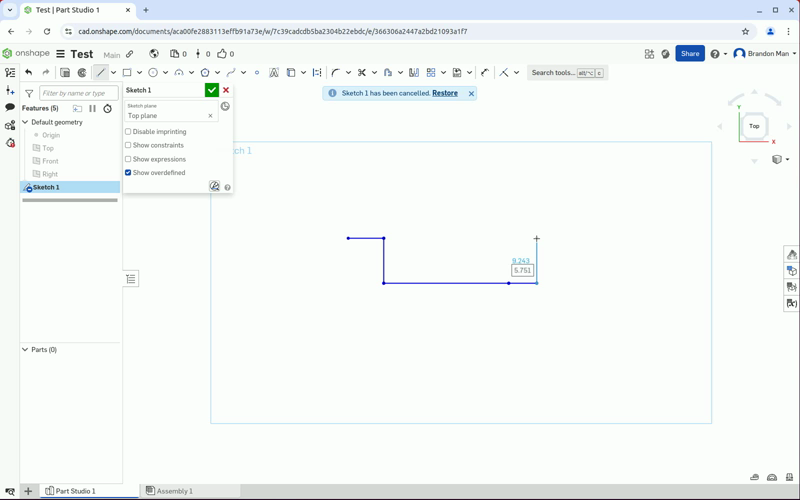
key_up(shift)
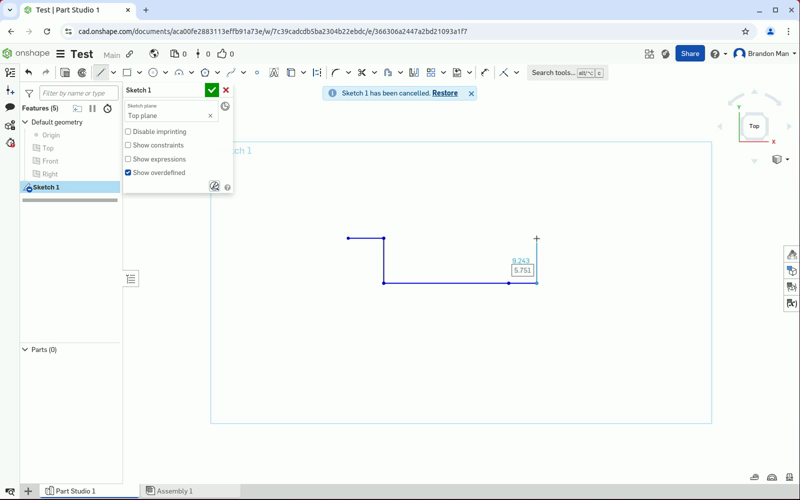
key_down(shift)
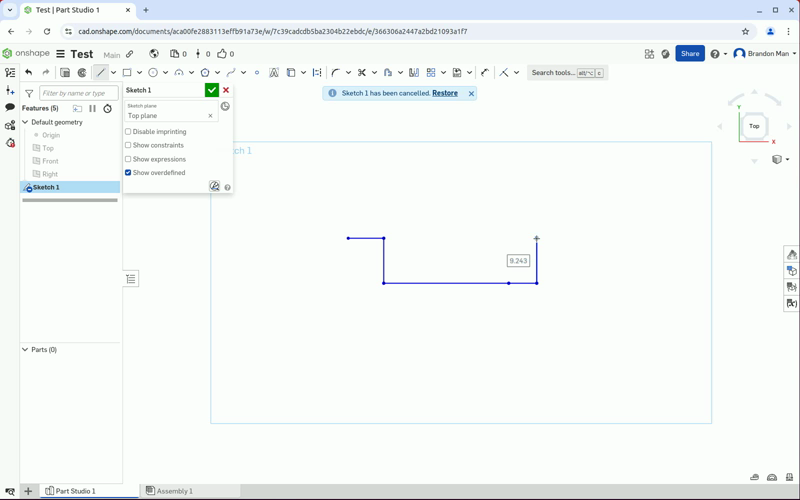
mouse_move(566, 238)
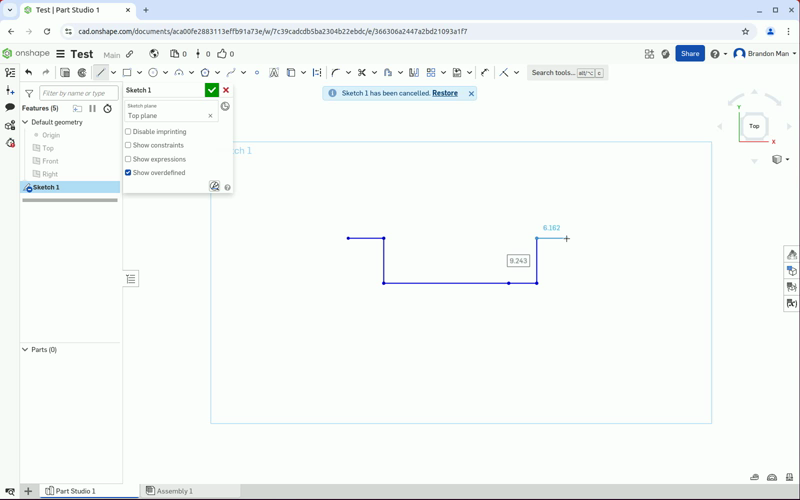
mouse_move(572, 238)
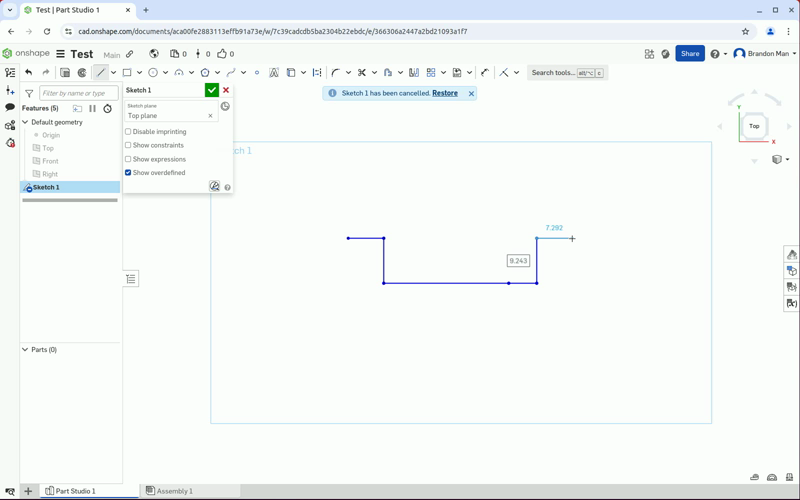
click(572, 238)
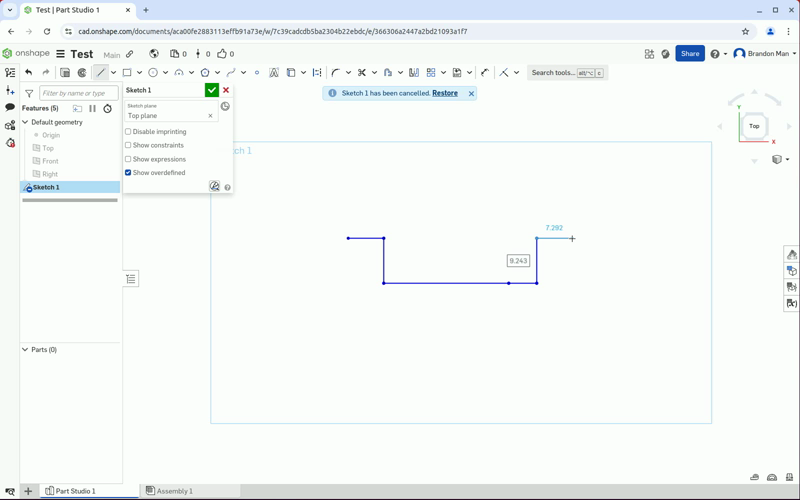
key_up(shift)
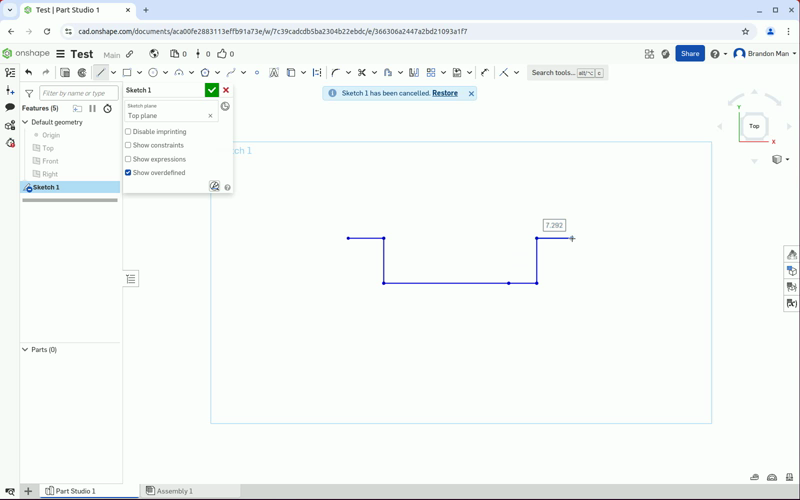
key_down(shift)
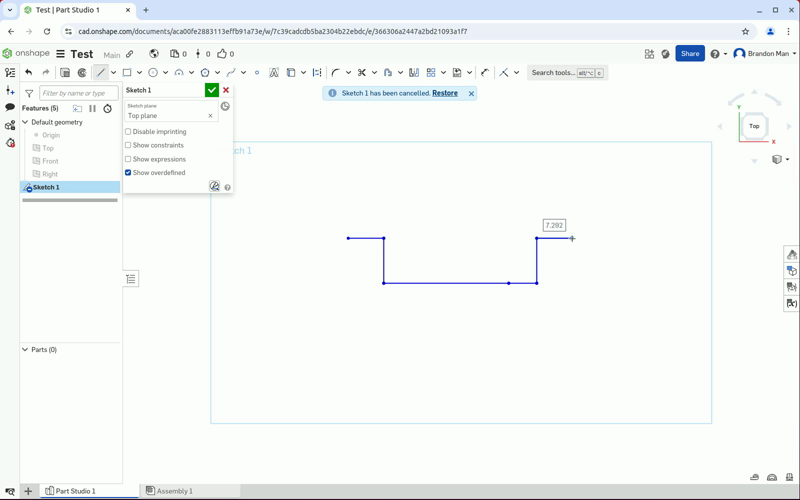
mouse_move(589, 238)
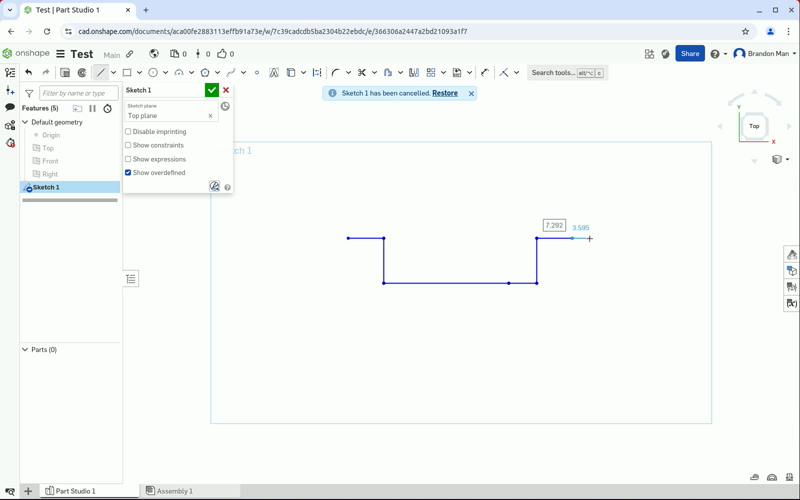
mouse_move(572, 186)
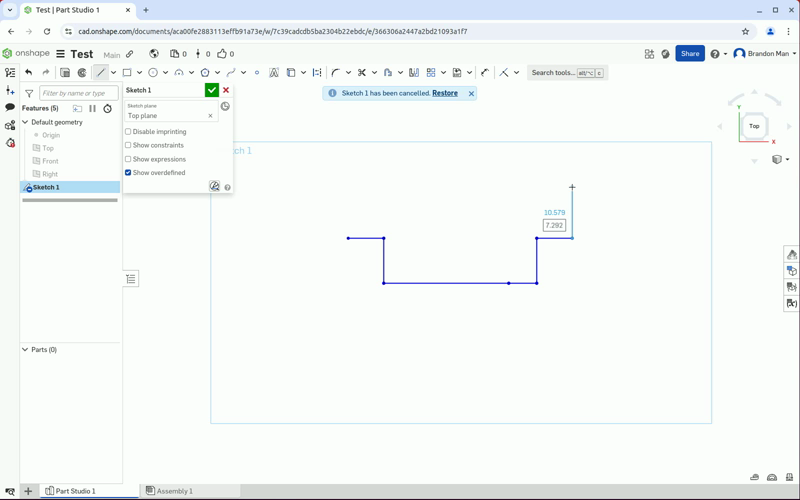
click(572, 186)
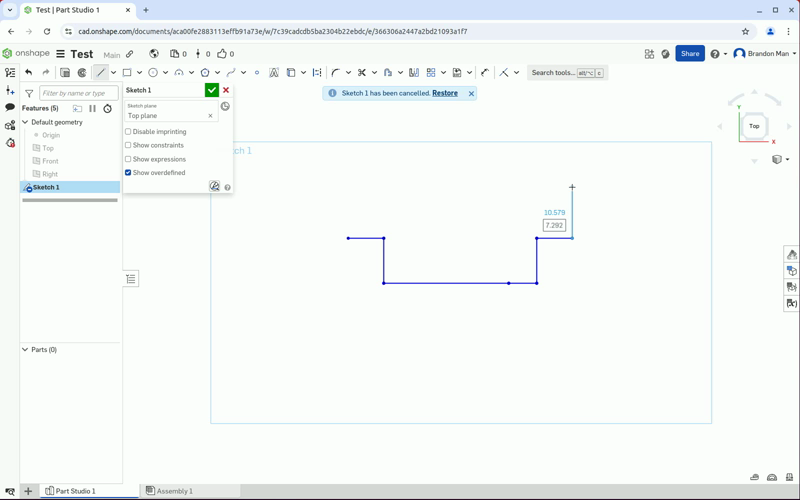
key_up(shift)
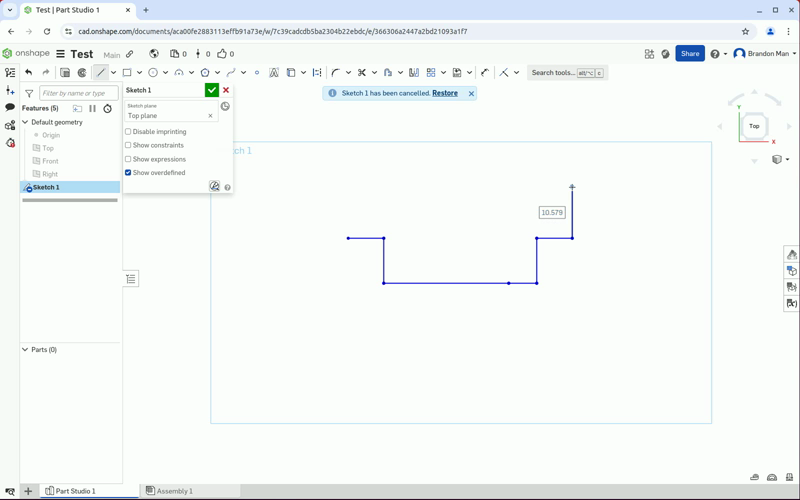
key_down(shift)
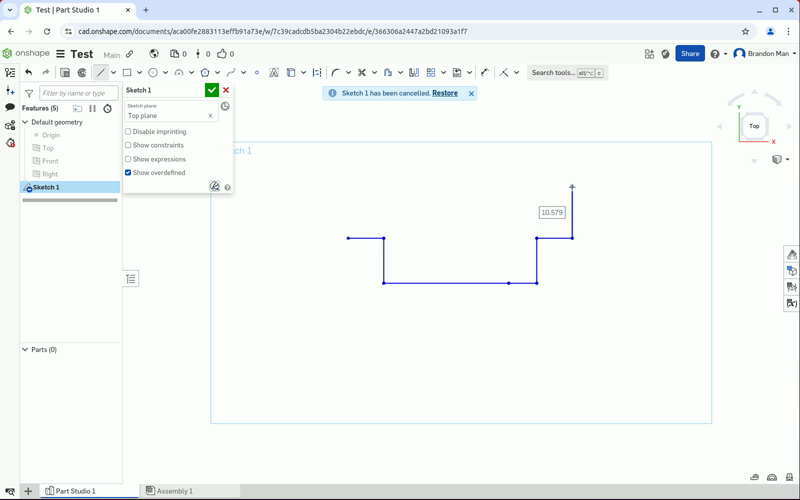
mouse_move(508, 186)
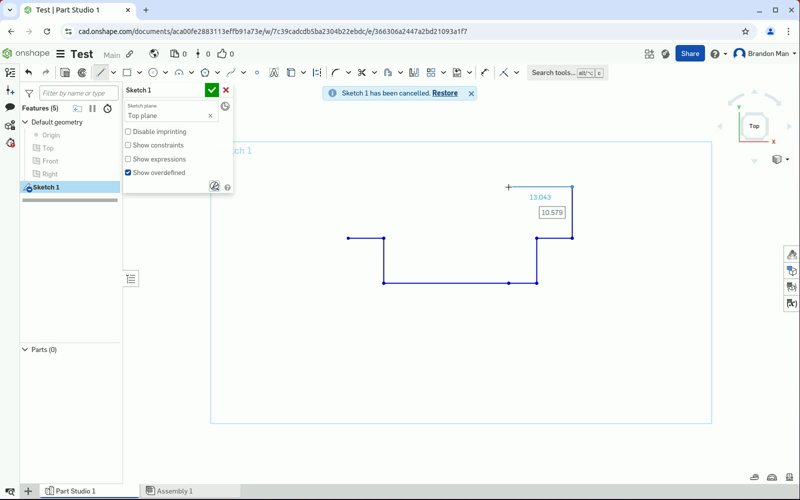
click(508, 186)
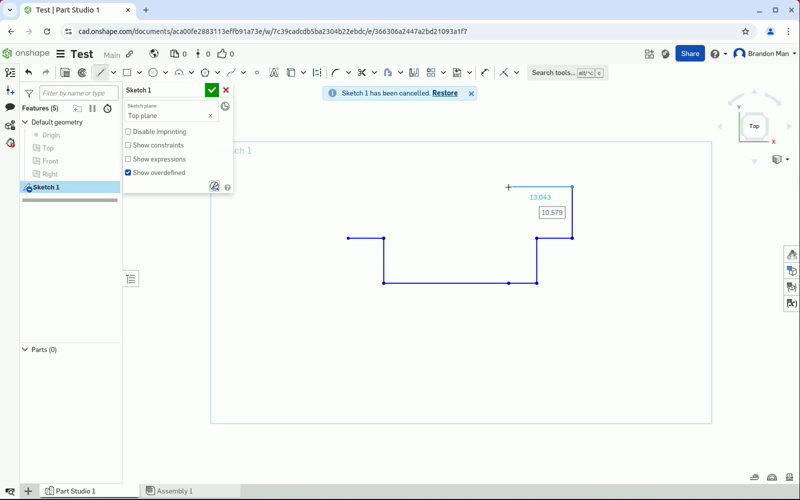
key_up(shift)
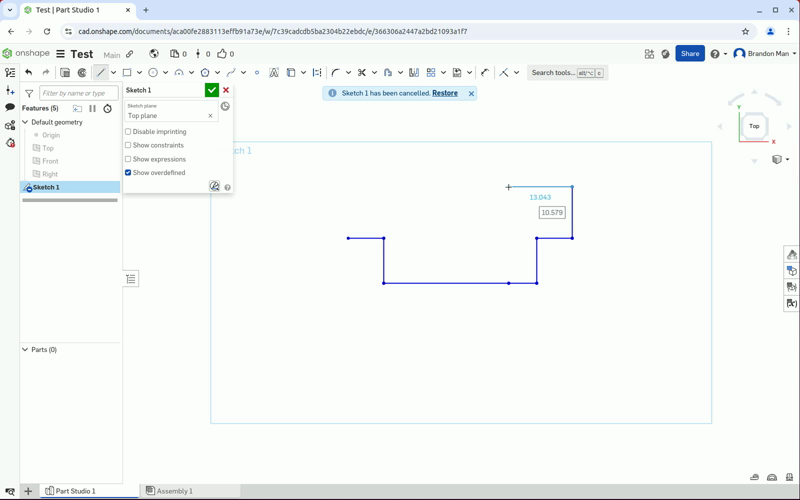
key_down(shift)
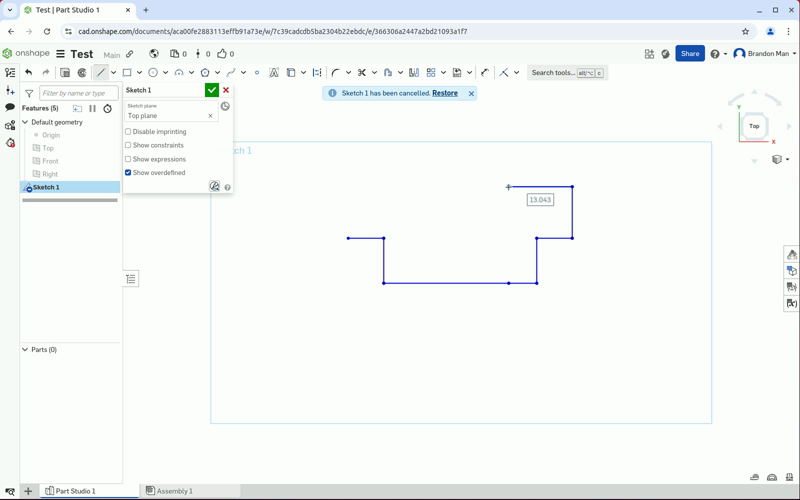
mouse_move(411, 186)
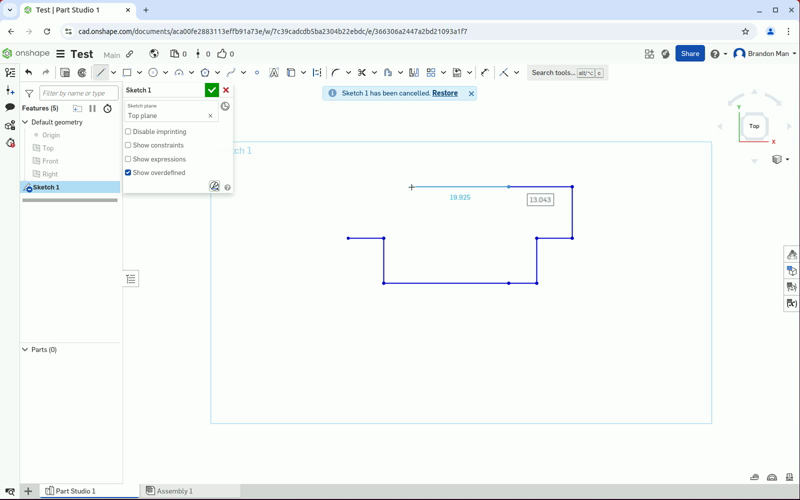
click(411, 186)
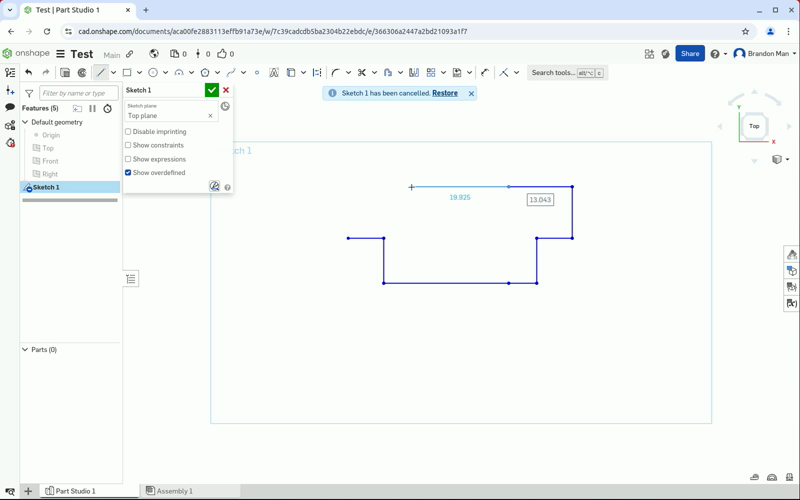
key_up(shift)
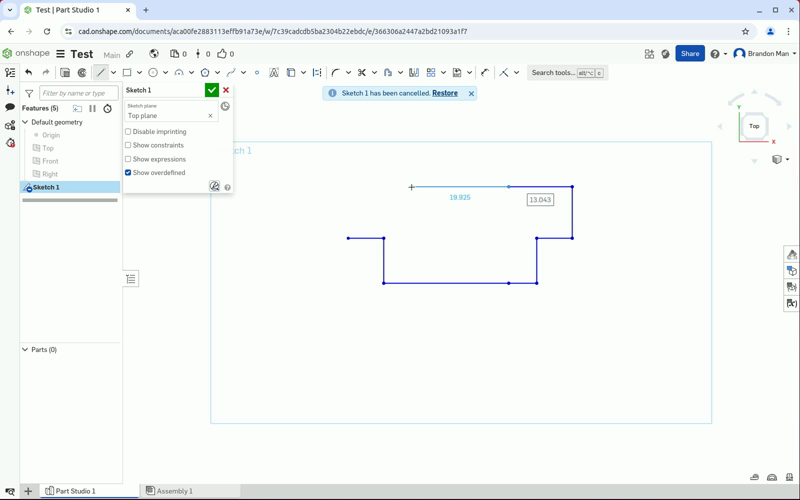
key_down(shift)
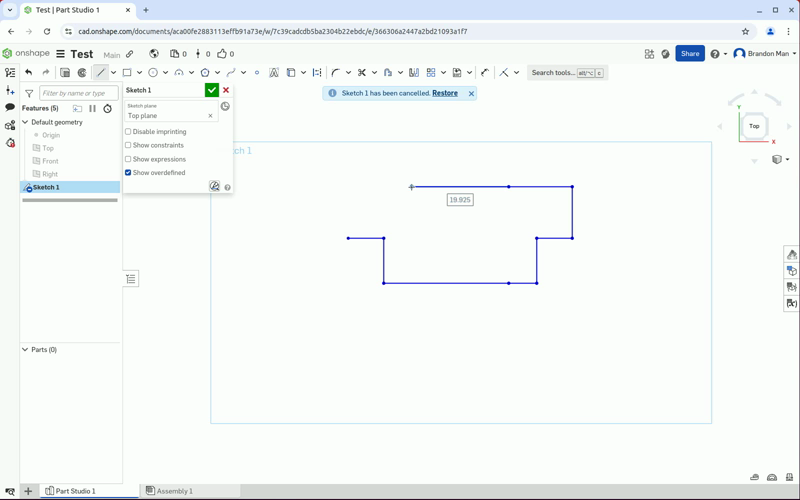
mouse_move(348, 186)
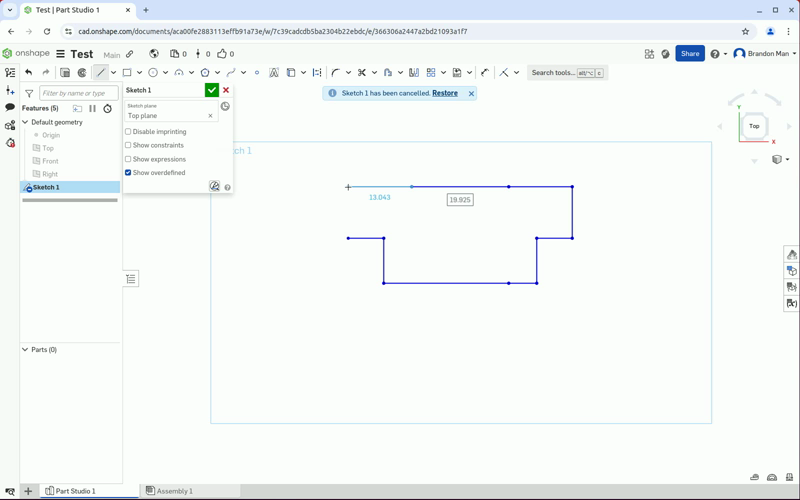
click(348, 186)
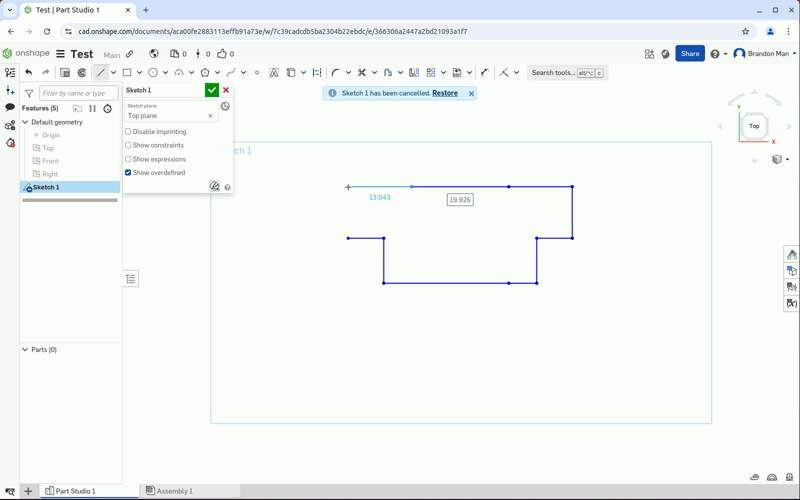
key_up(shift)
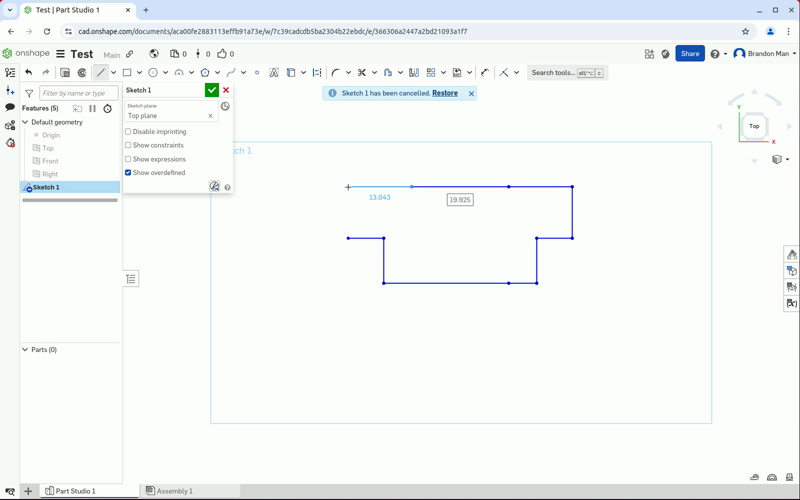
mouse_move(378, 186)
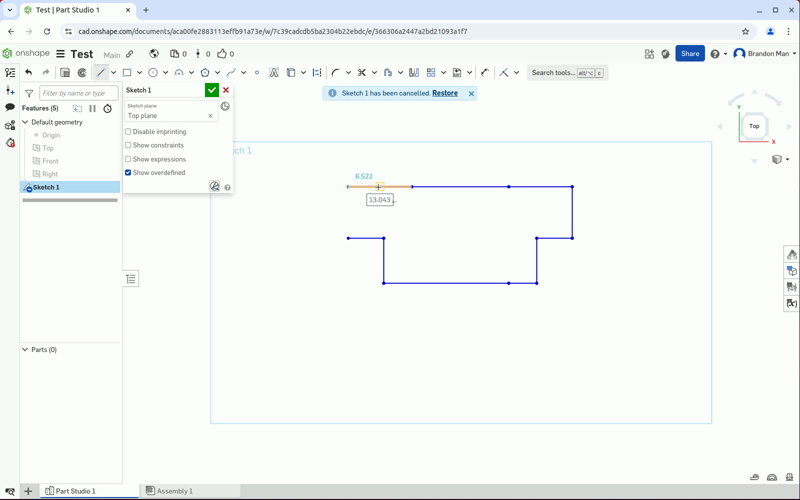
key_down(shift)
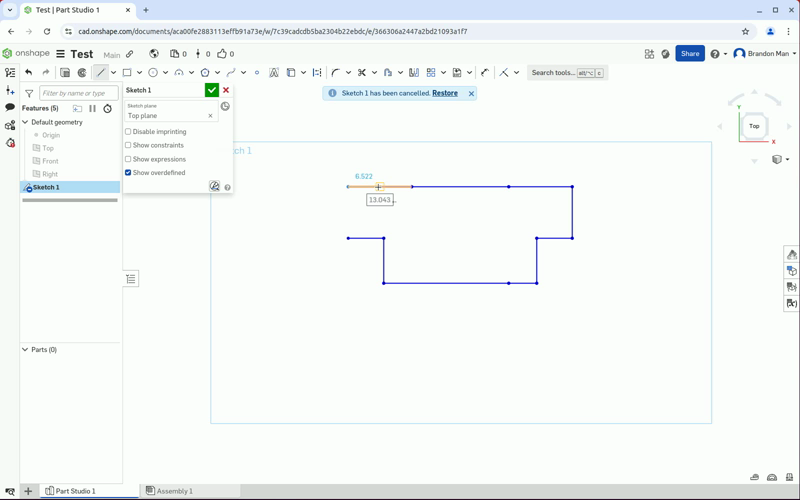
mouse_move(348, 238)
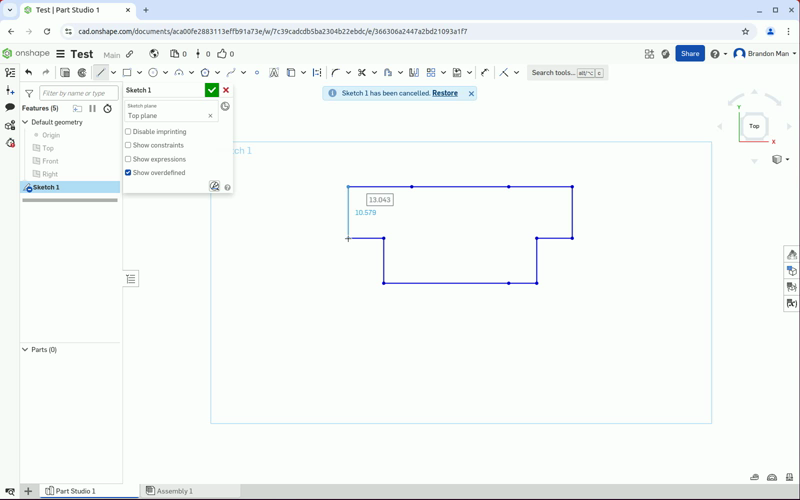
key_up(shift)
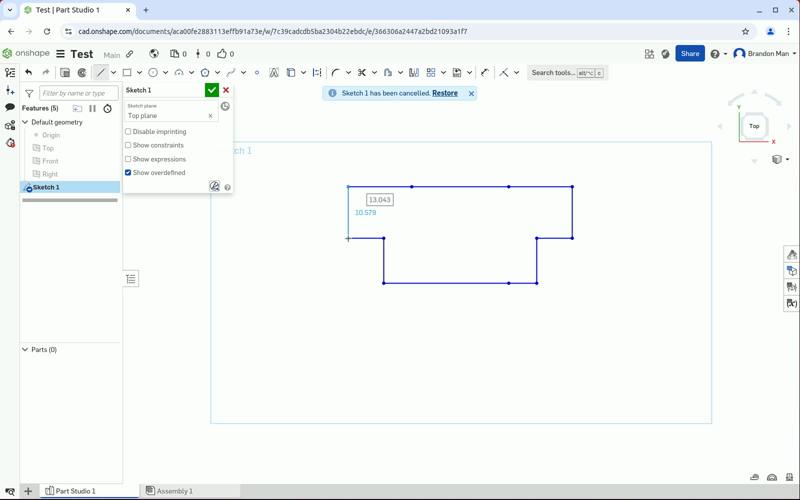
click(348, 238)
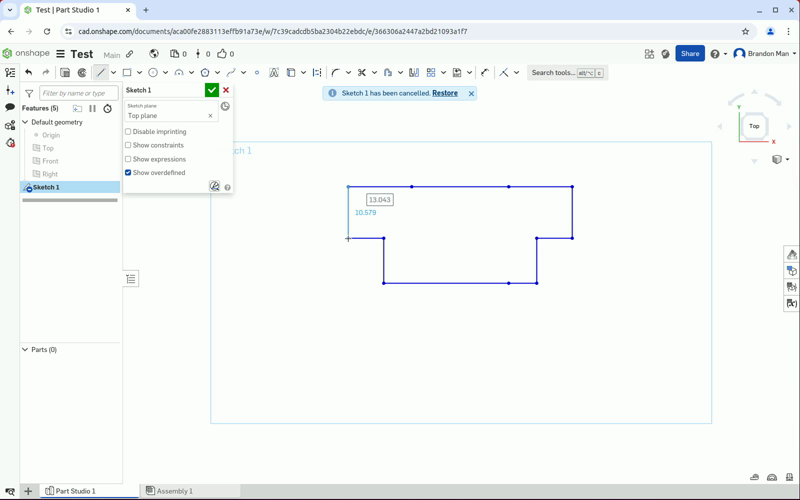
key(esc)
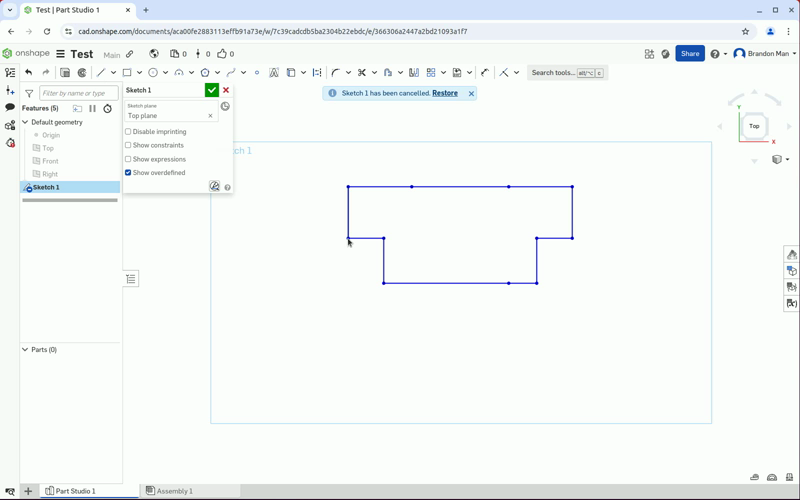
mouse_move(445, 205)
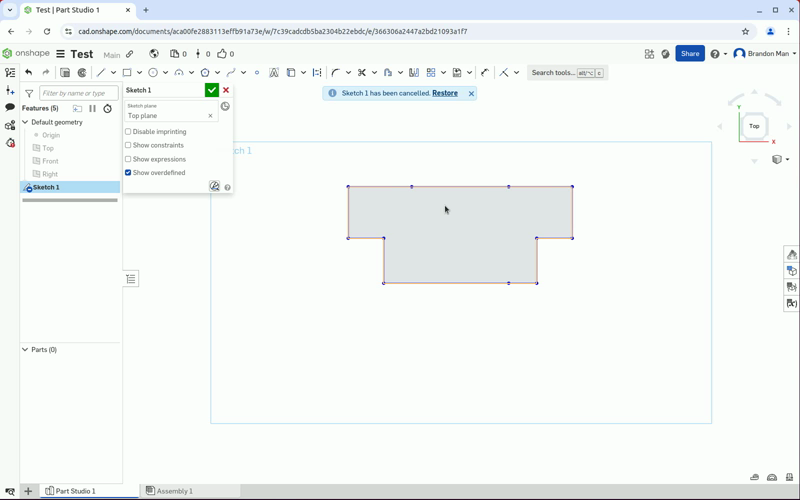
click(445, 205)
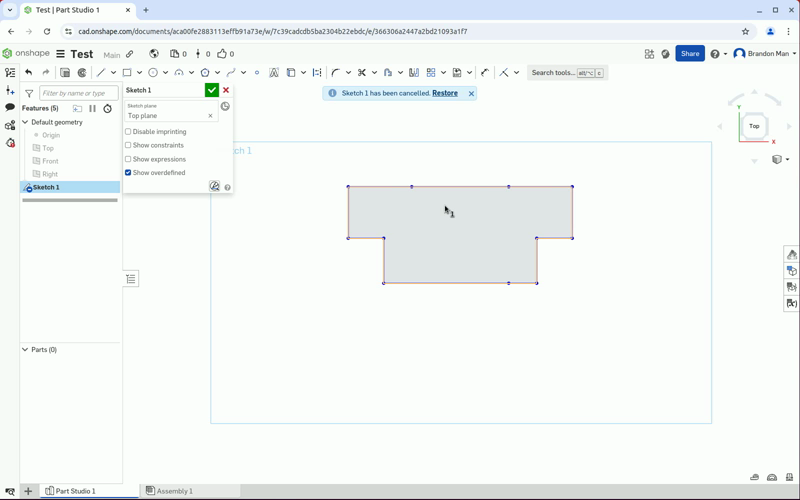
mouse_move(73, 352)
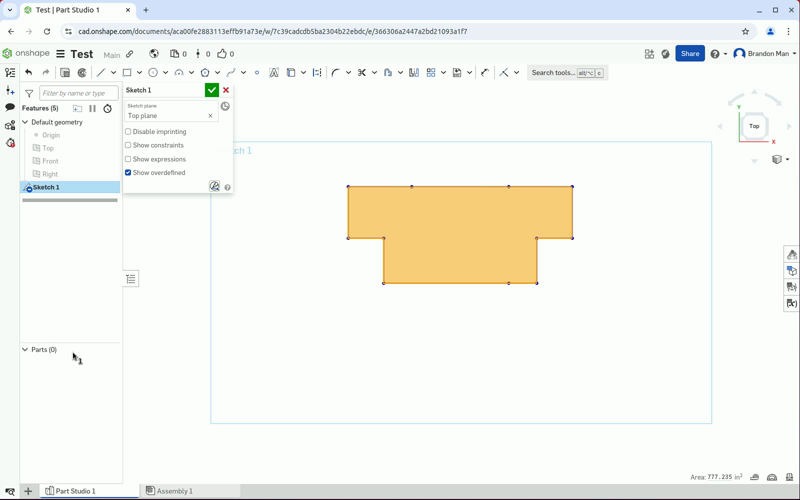
key(shift+y)
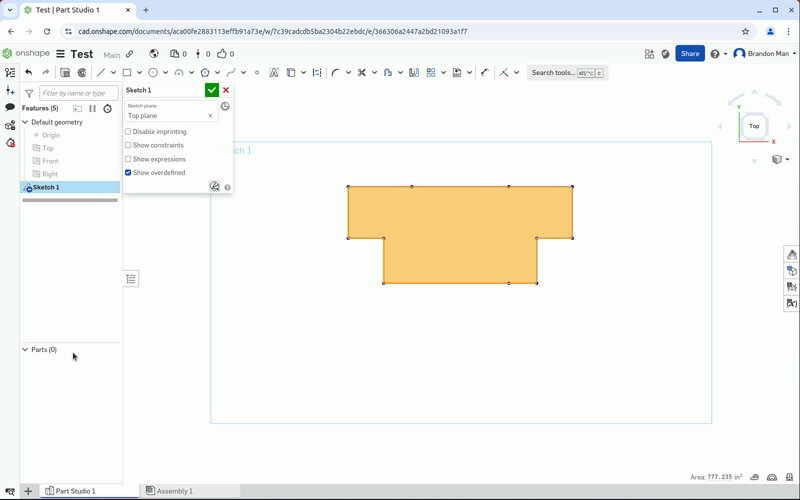
key(shift+e)
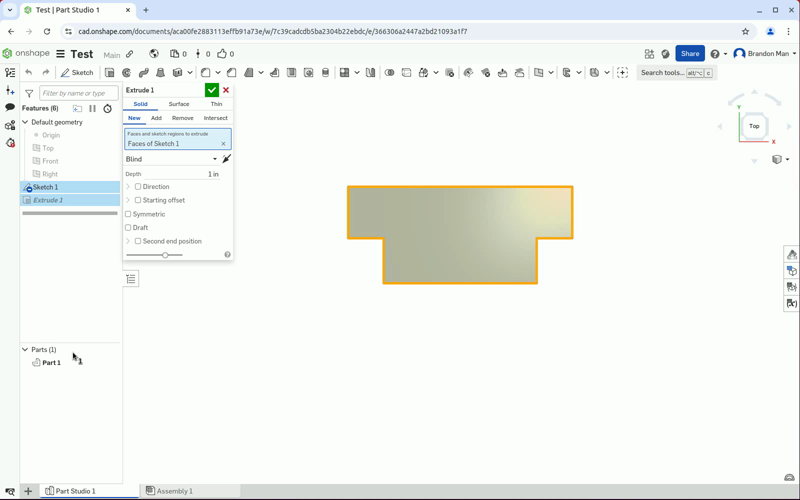
mouse_move(143, 106)
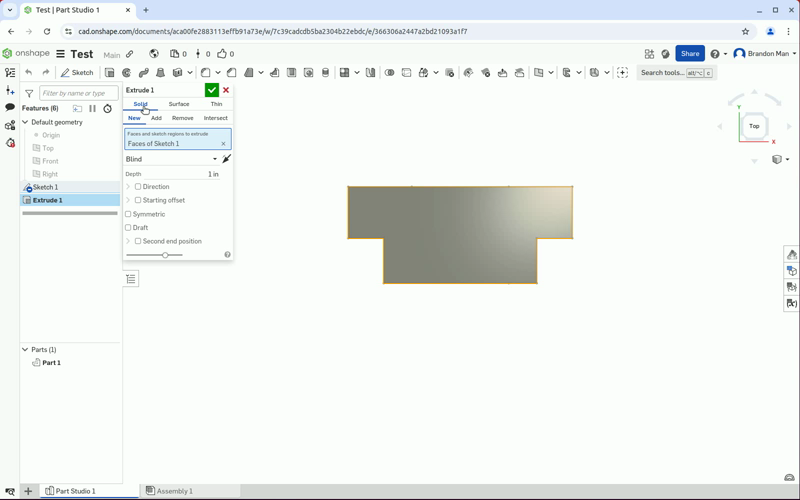
click(143, 106)
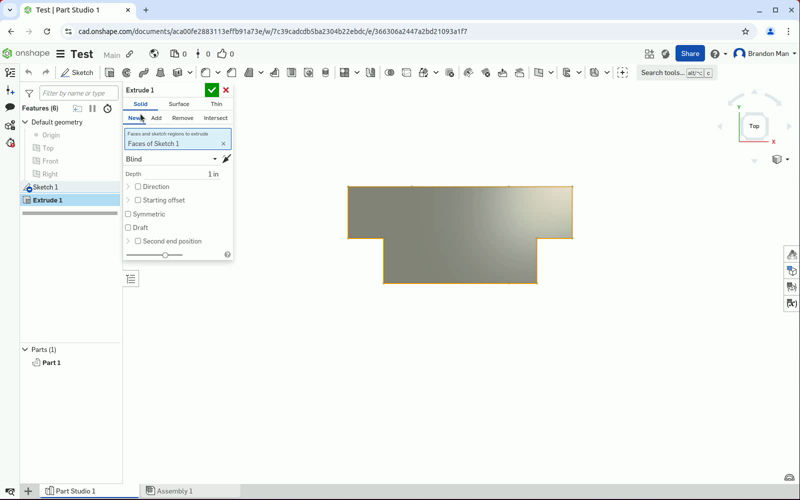
mouse_move(137, 120)
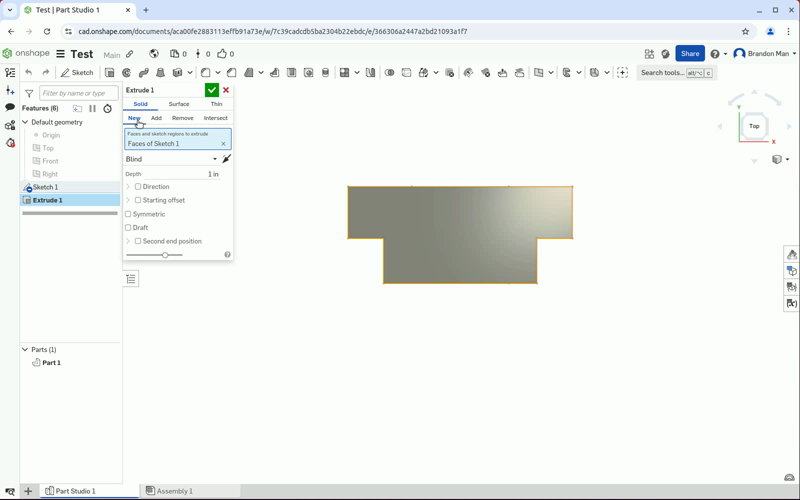
click(137, 120)
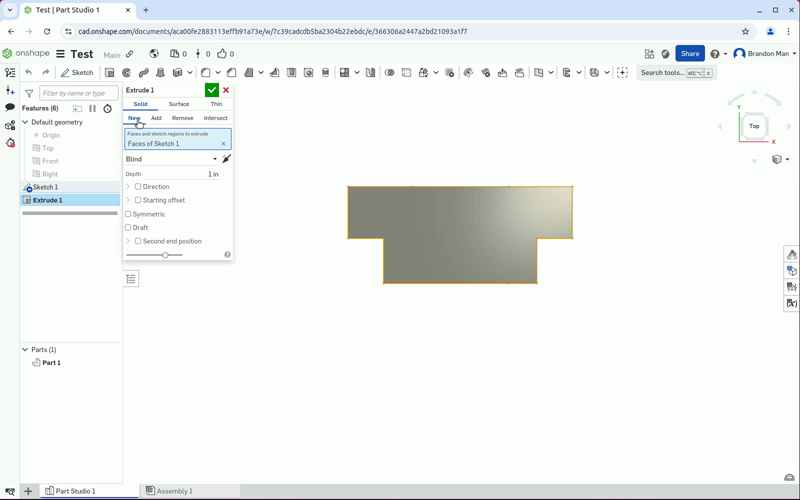
key(tab, 4)
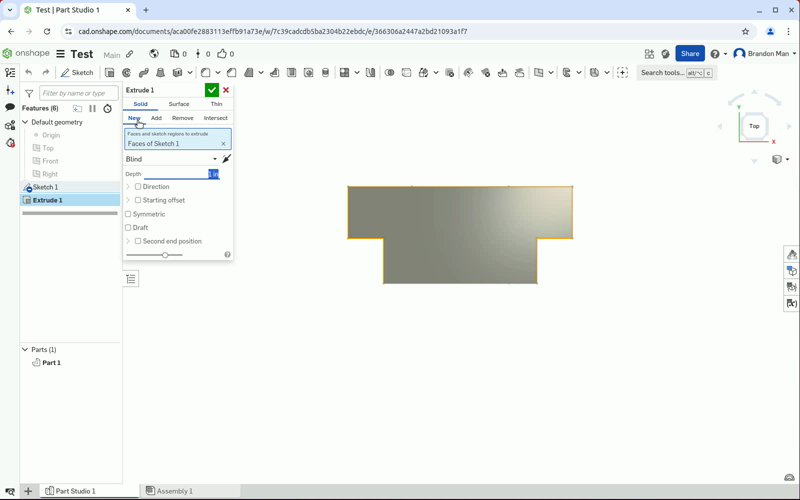
text(19.738)
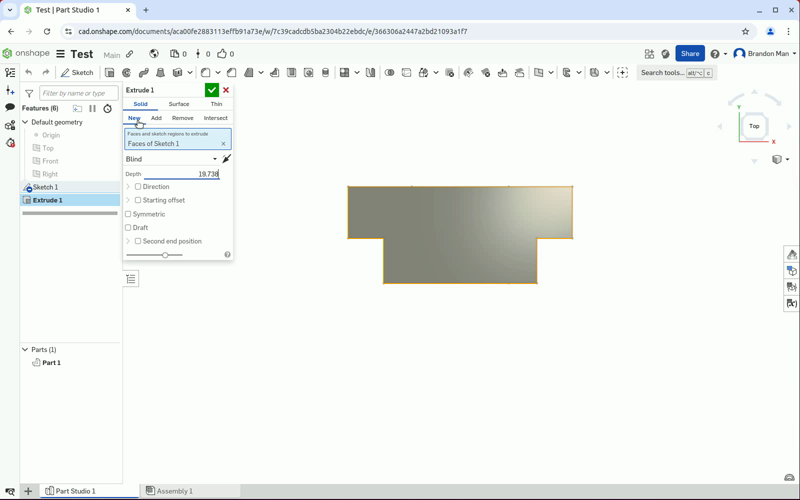
key(enter)
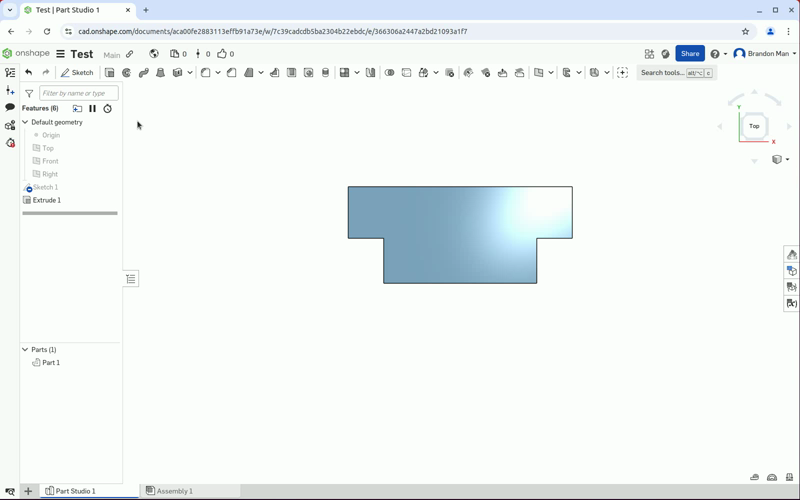
key(shift+h)
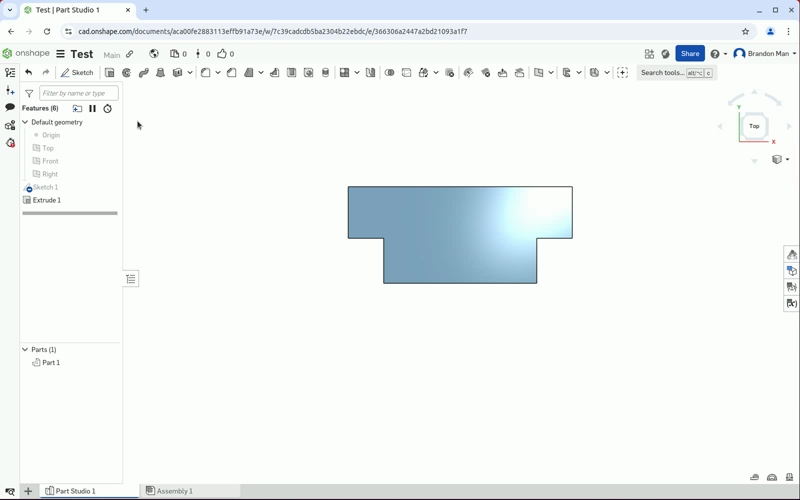
key(shift+h)
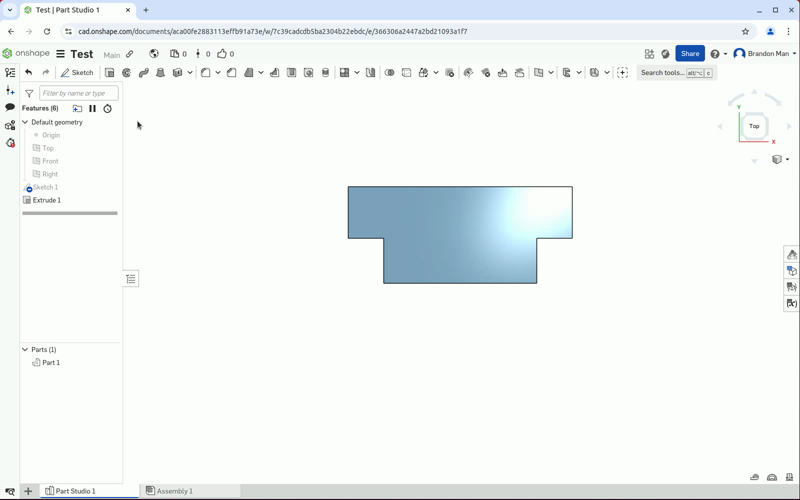
mouse_move(73, 189)
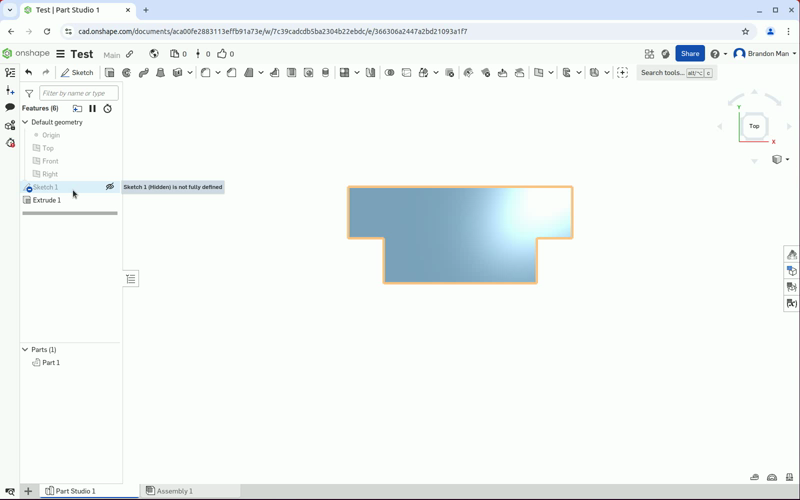
click(73, 189)
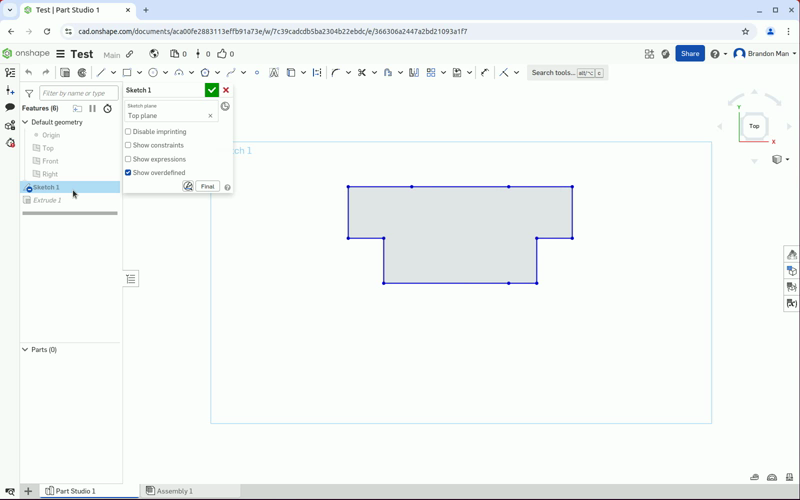
mouse_move(229, 92)
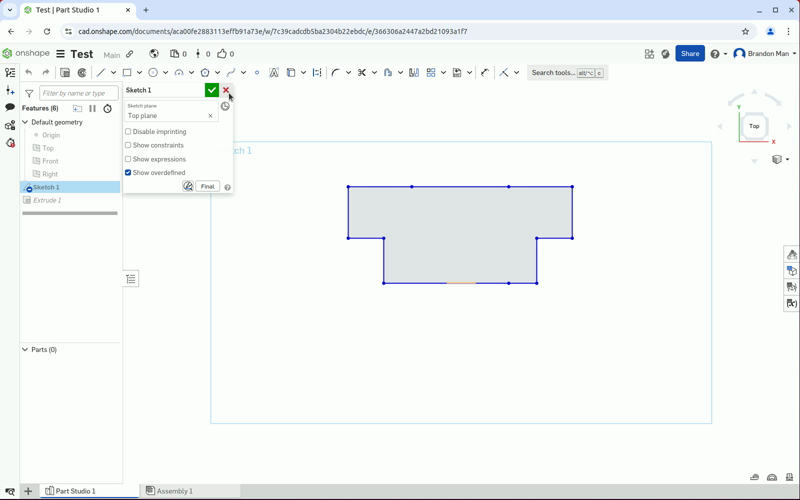
click(229, 92)
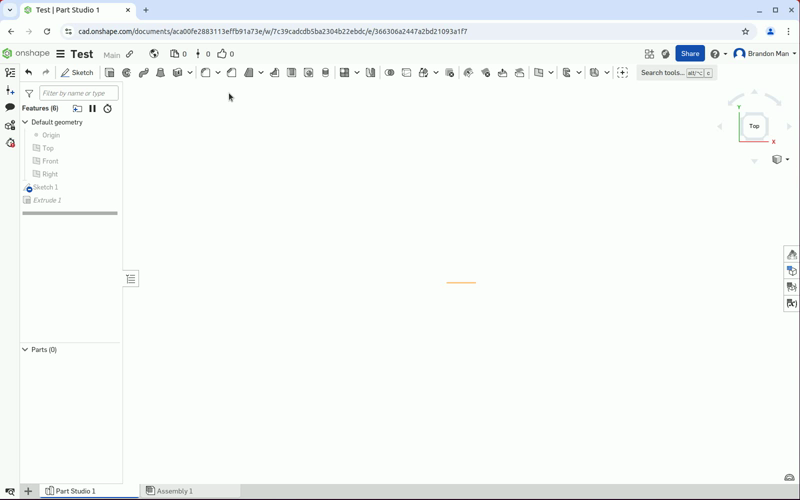
mouse_move(73, 352)
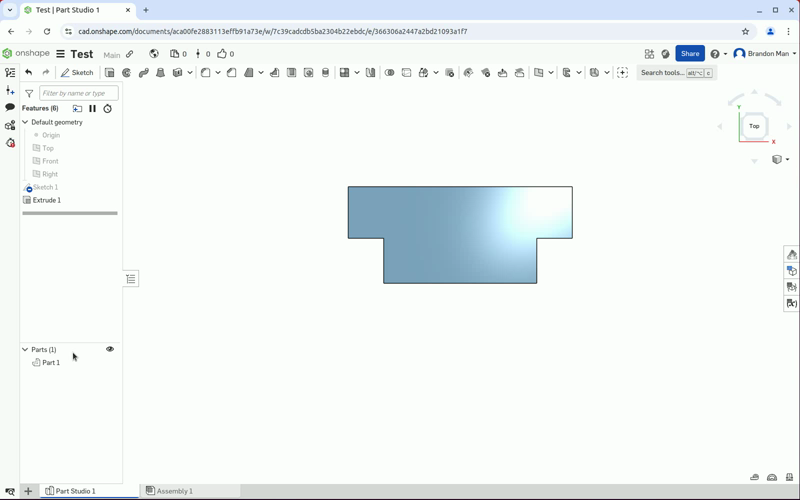
key(y)
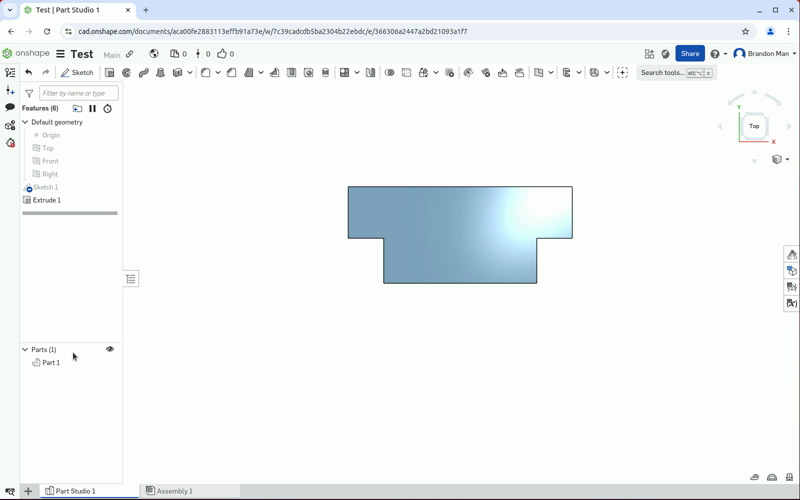
key(shift+p)
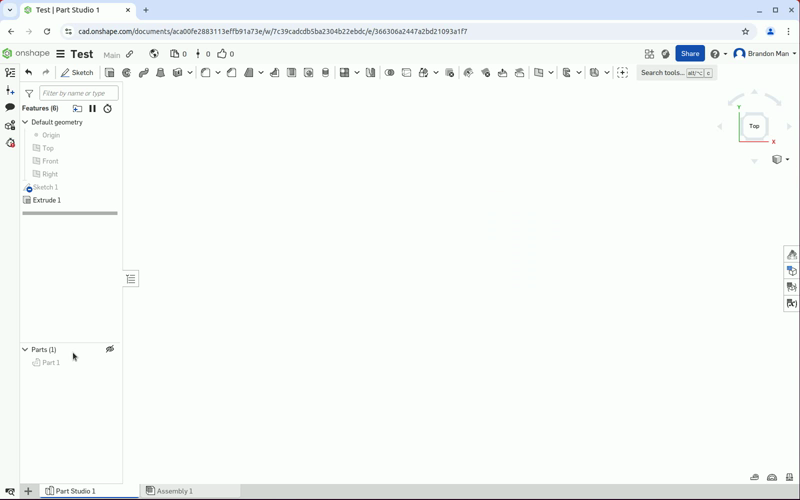
key(space)
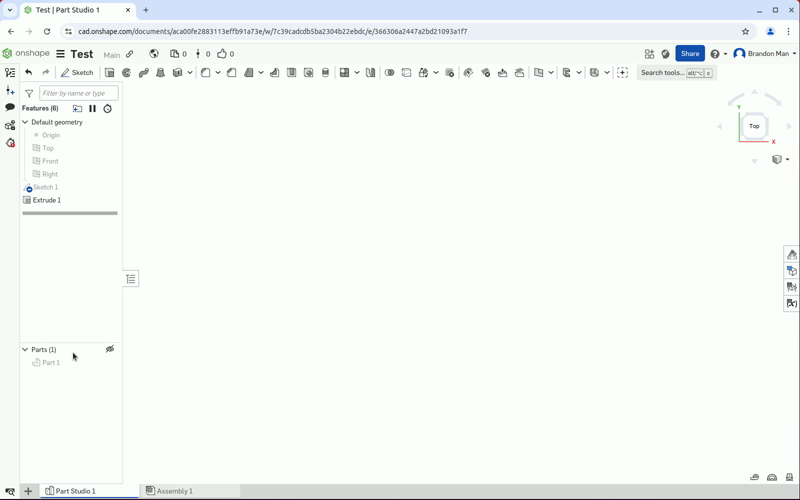
key_down(shift)
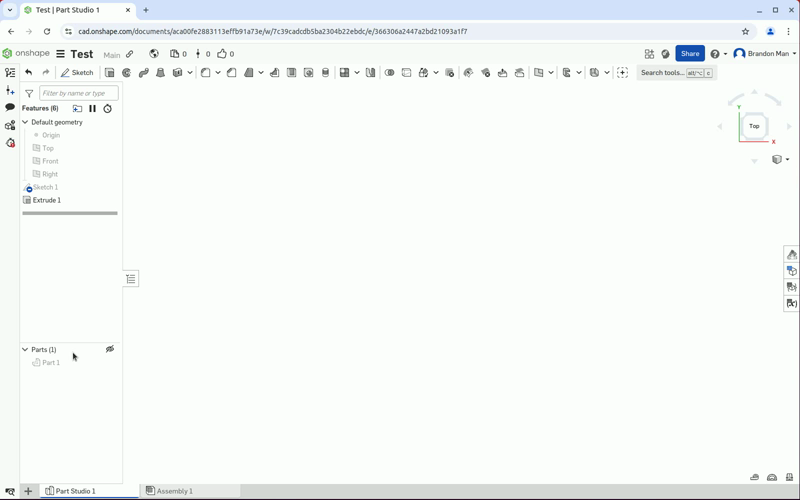
key(up)
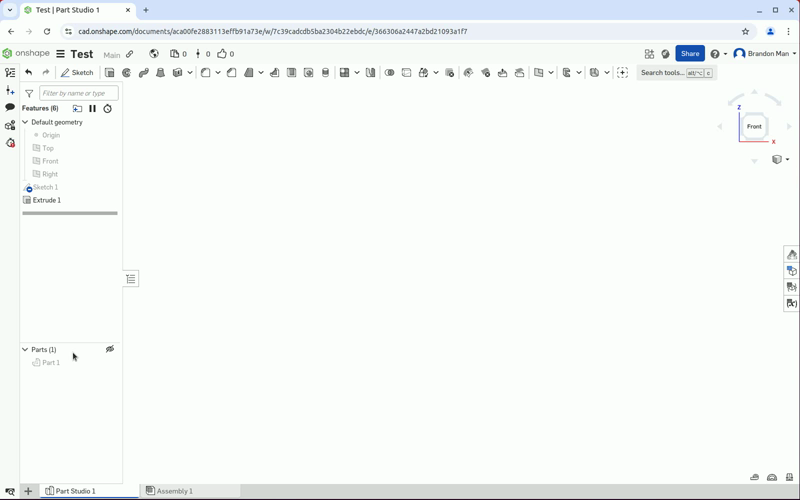
key_up(shift)
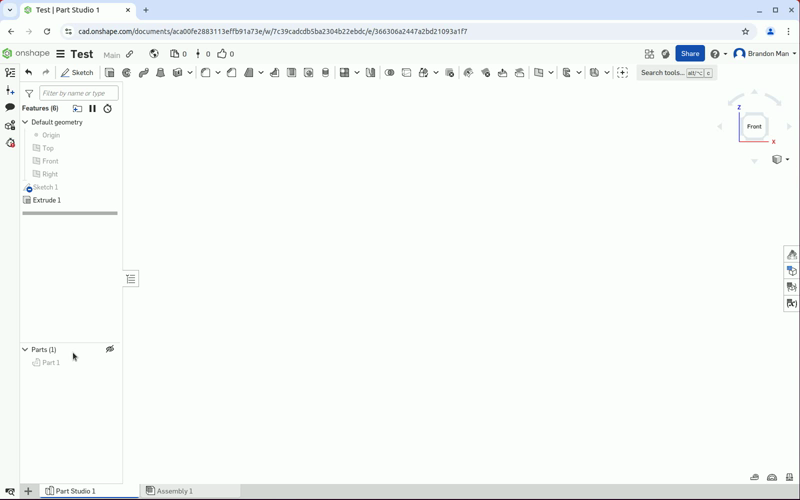
mouse_move(73, 352)
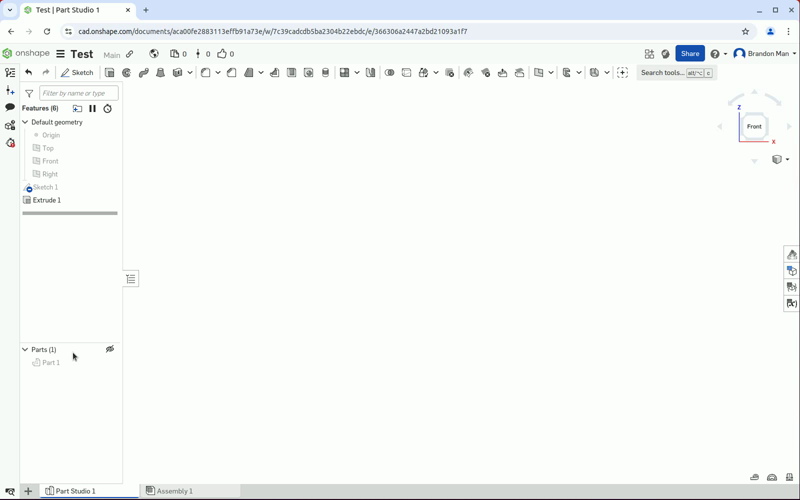
key(shift+y)
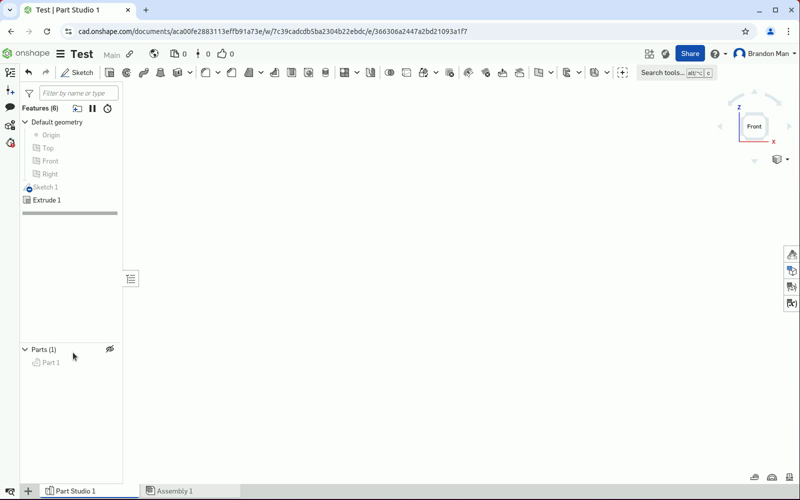
key(shift+s)
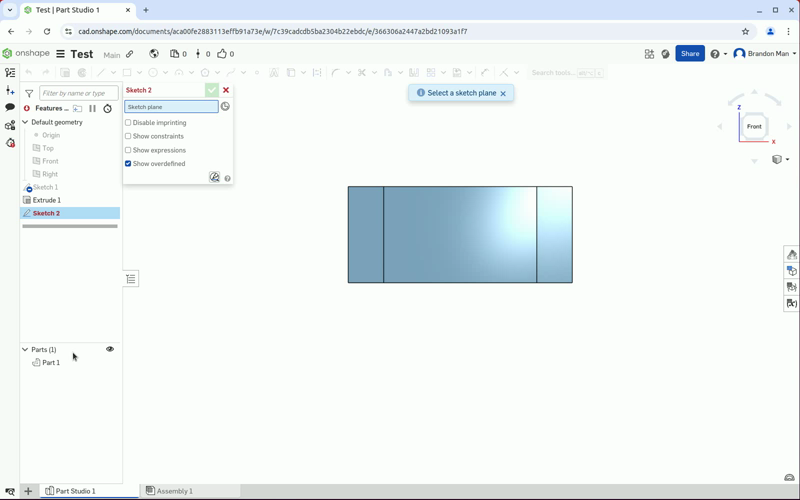
mouse_move(73, 163)
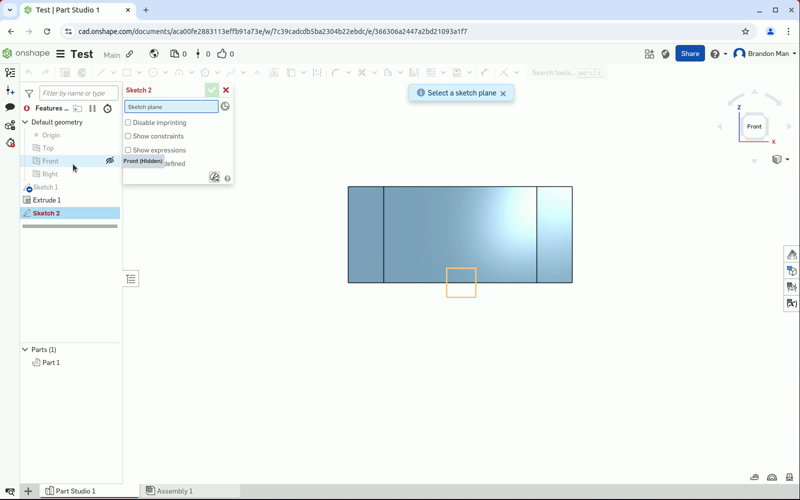
click(73, 163)
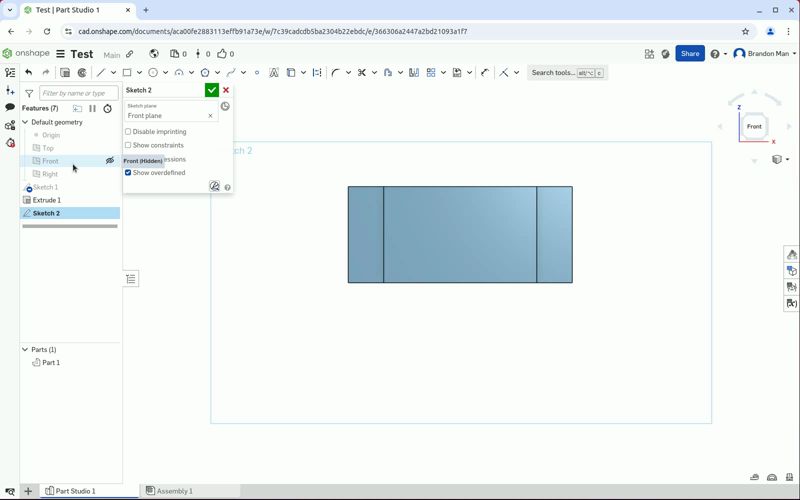
mouse_move(73, 352)
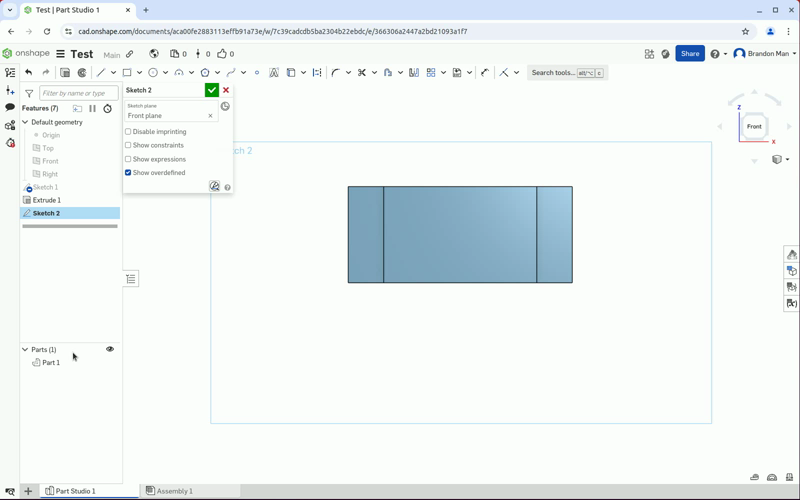
key(y)
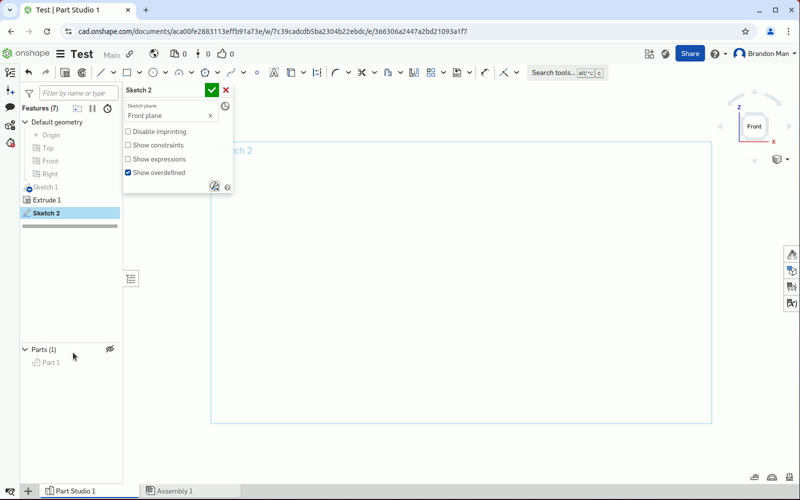
key(l)
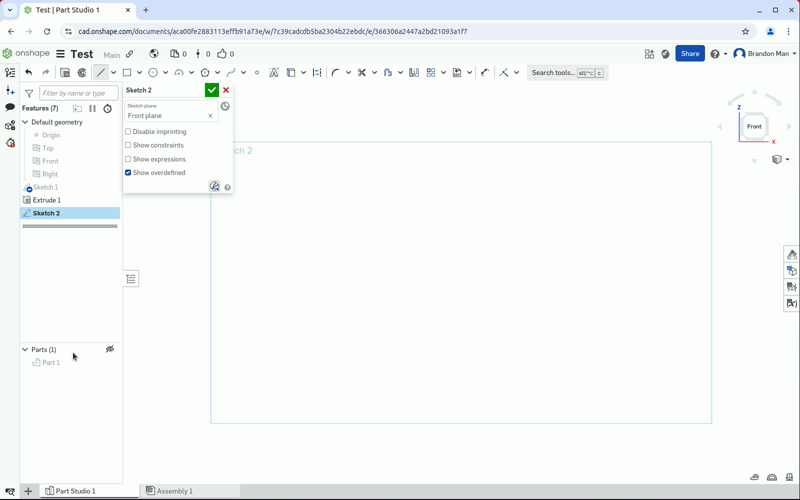
key_down(shift)
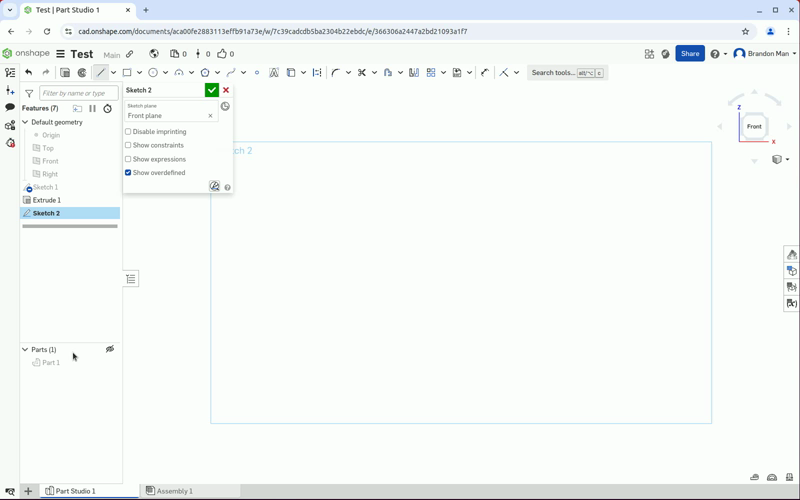
mouse_move(412, 251)
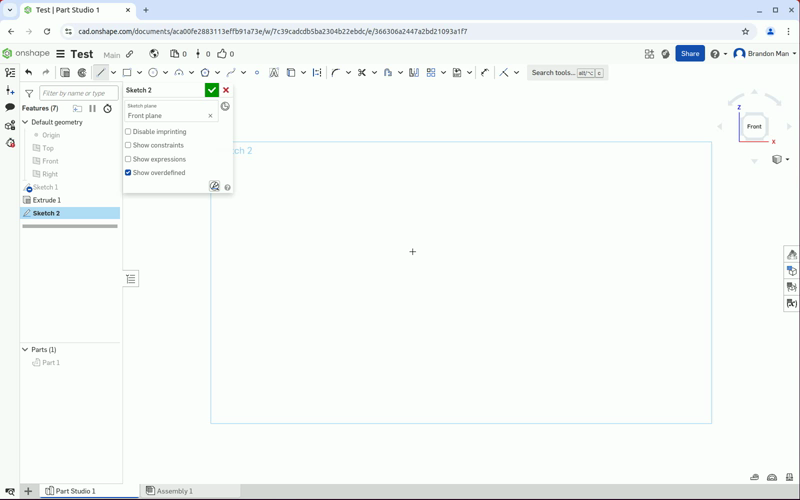
click(412, 251)
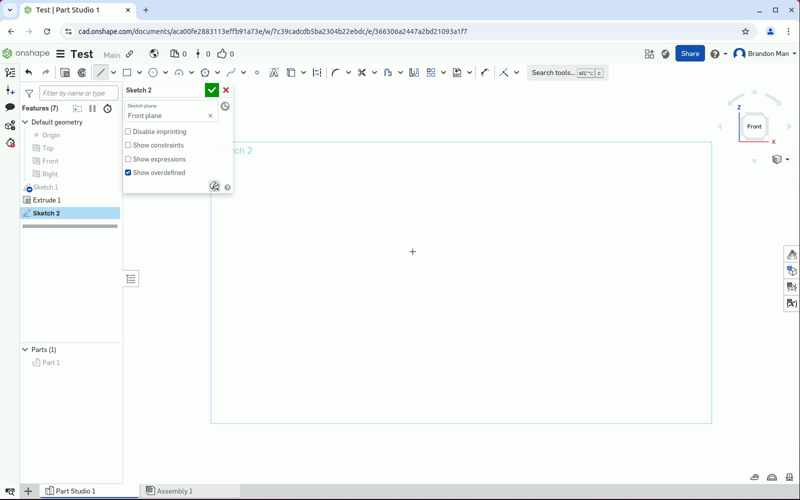
key_up(shift)
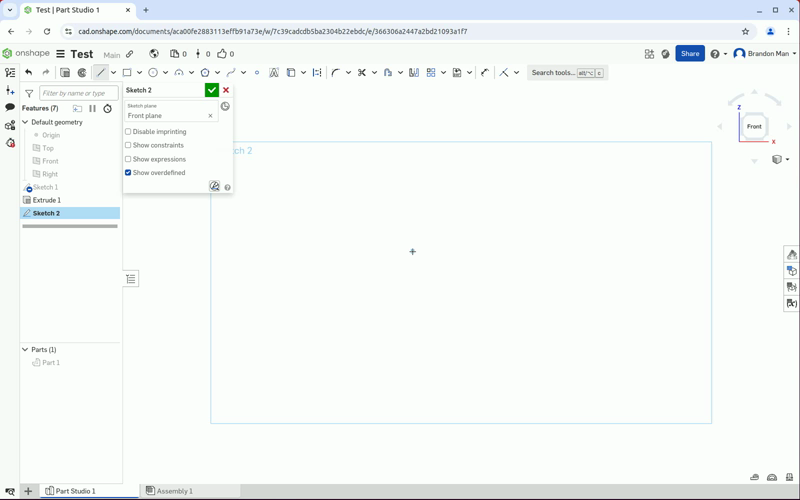
key_down(shift)
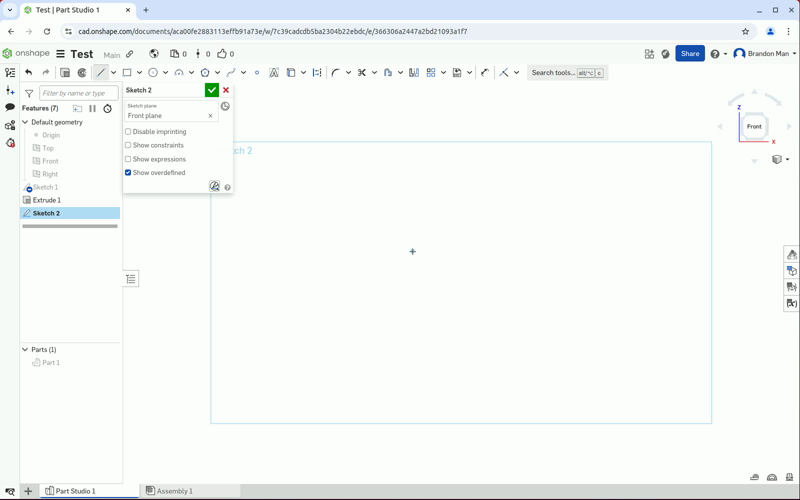
mouse_move(509, 251)
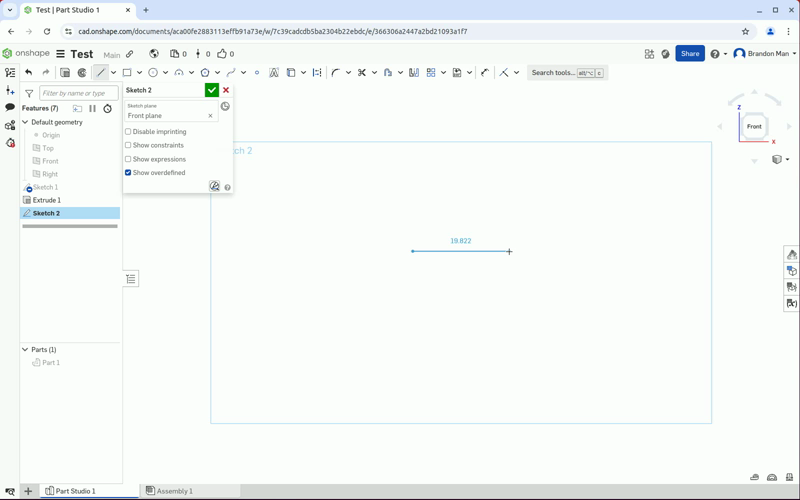
click(509, 251)
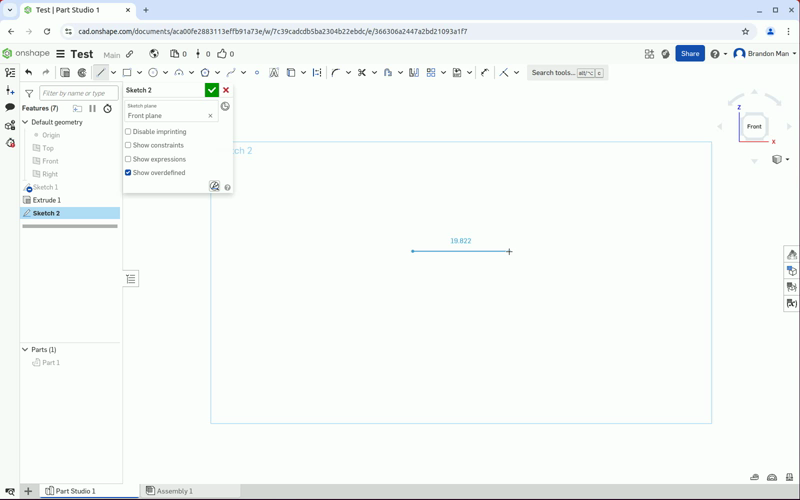
key_up(shift)
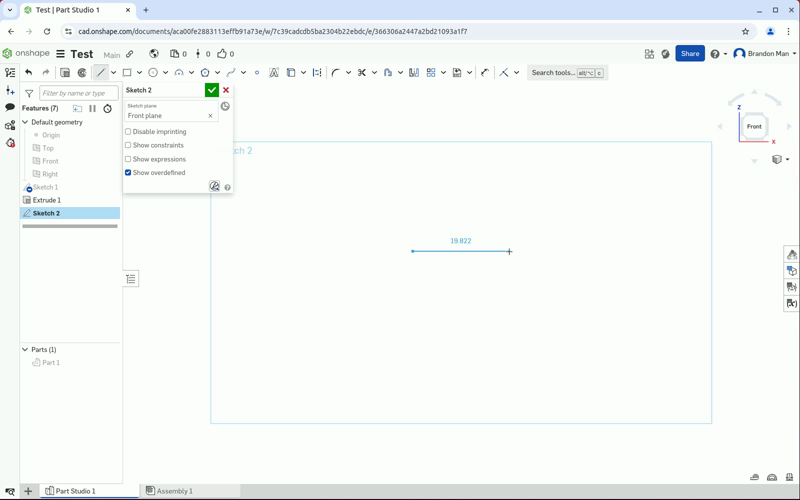
key_down(shift)
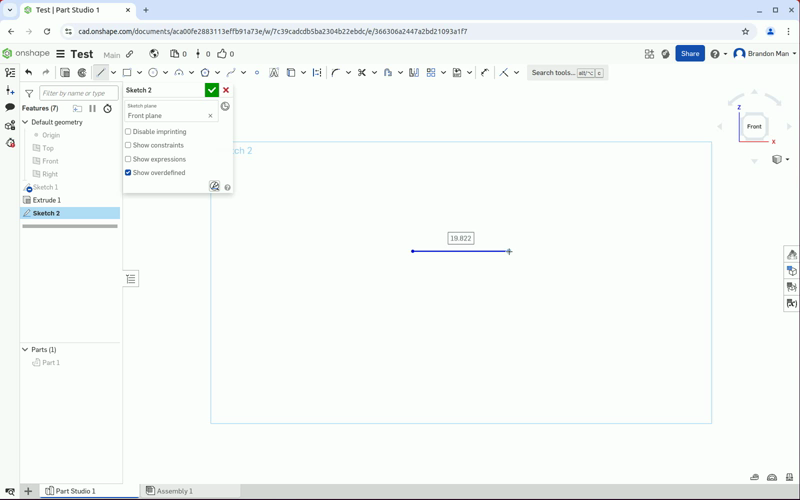
mouse_move(509, 187)
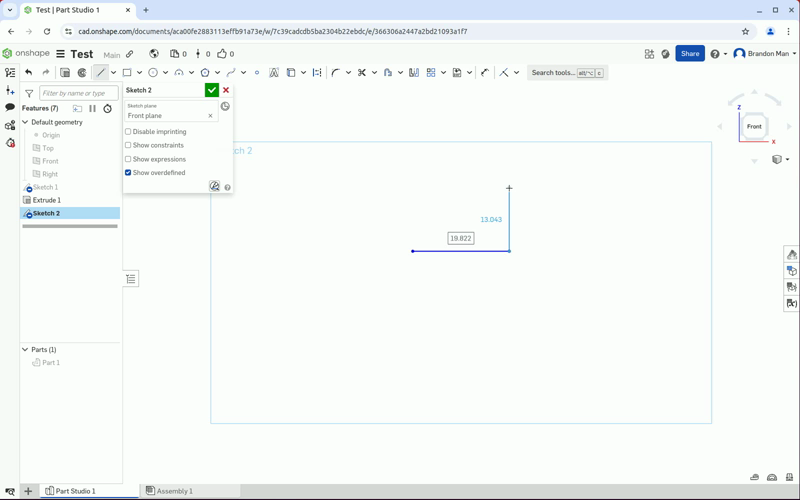
click(509, 187)
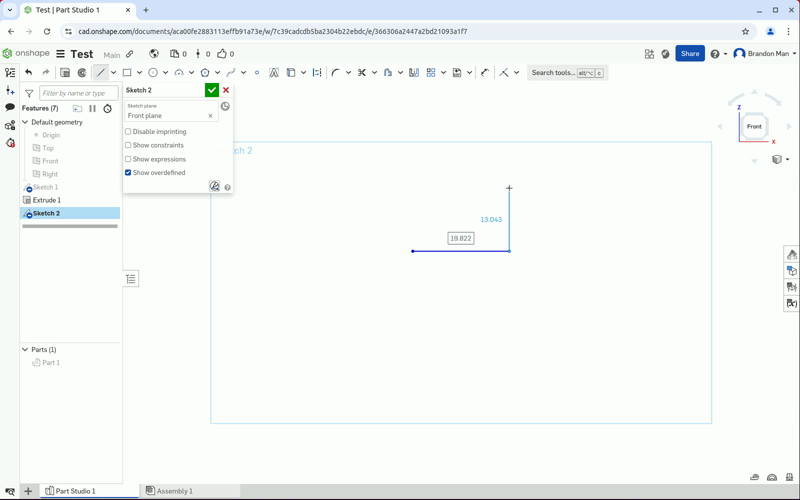
key_up(shift)
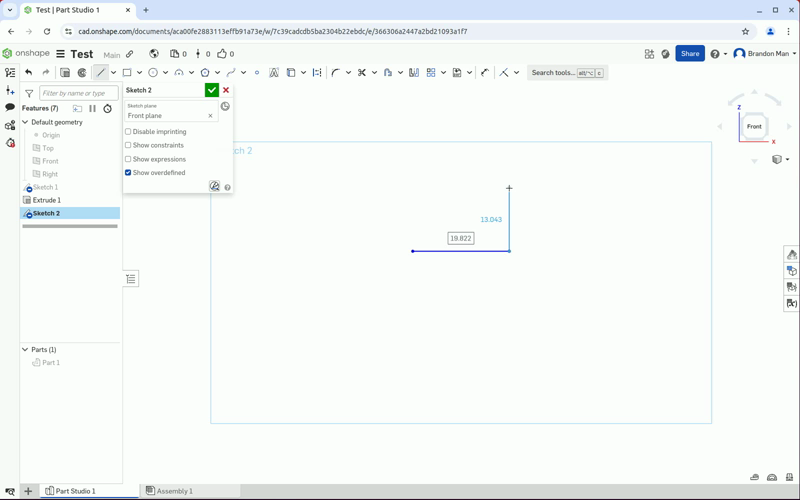
key_down(shift)
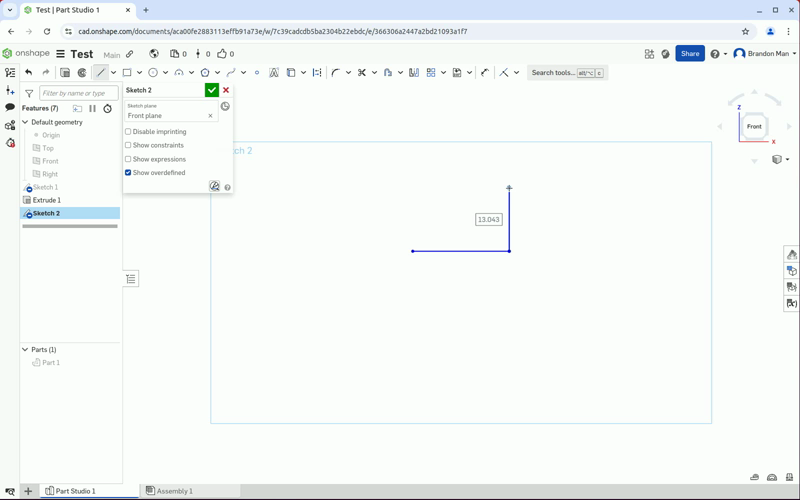
mouse_move(412, 187)
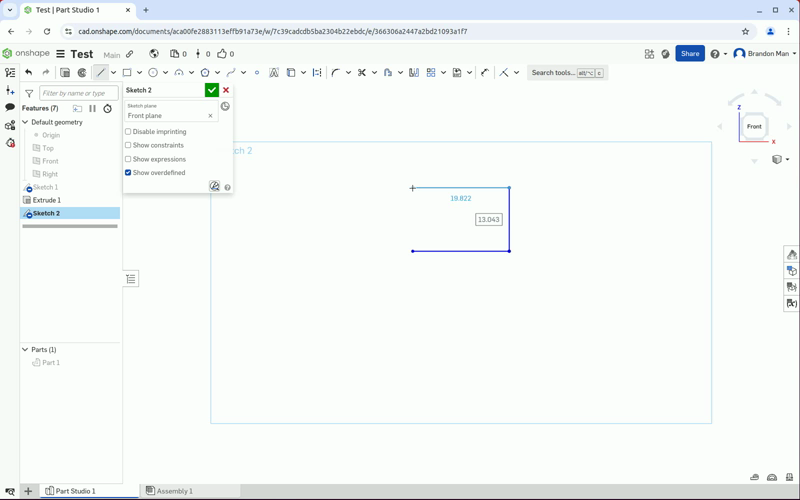
click(412, 187)
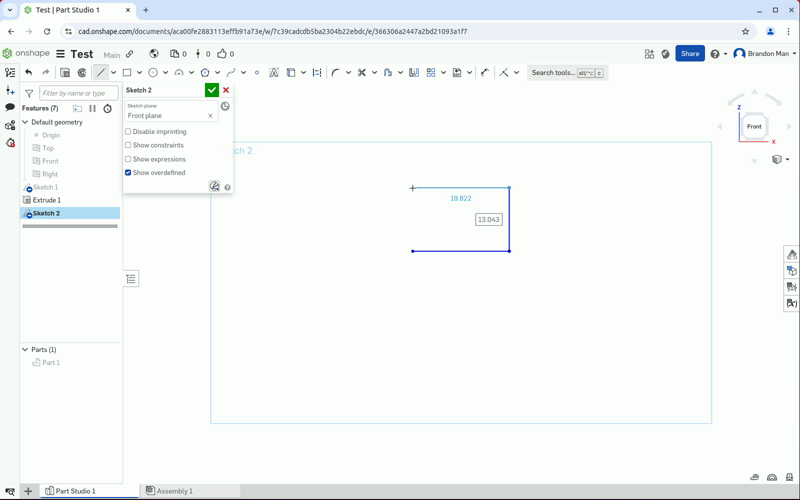
key_up(shift)
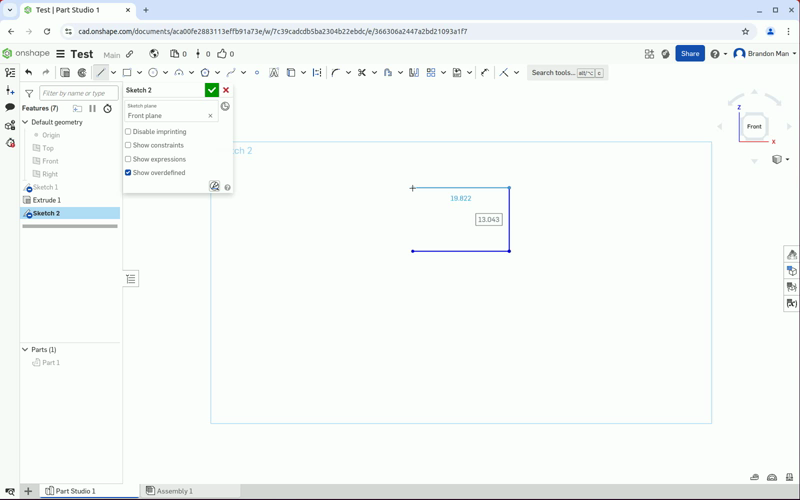
key_down(shift)
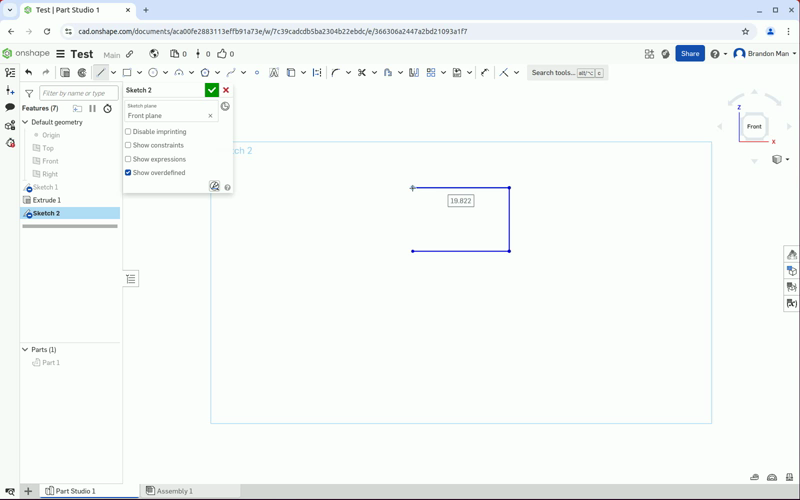
mouse_move(412, 251)
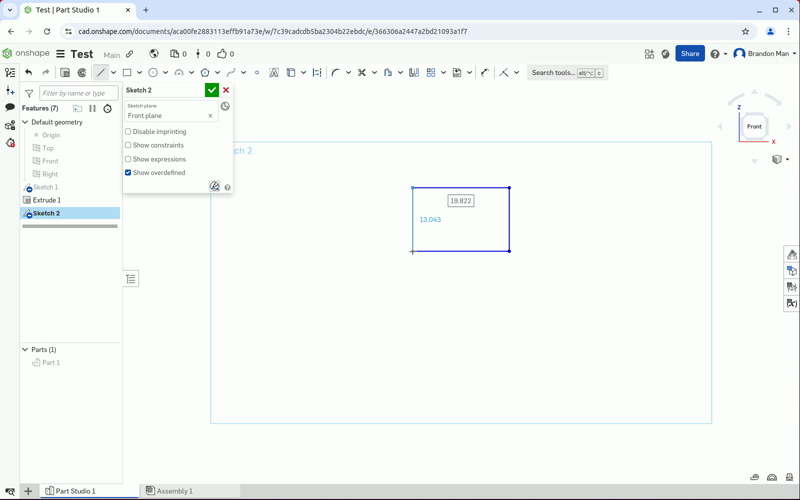
key_up(shift)
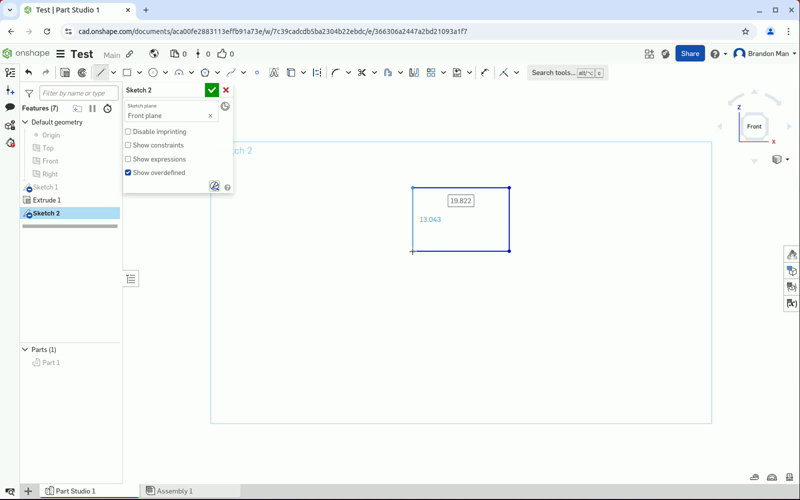
click(412, 251)
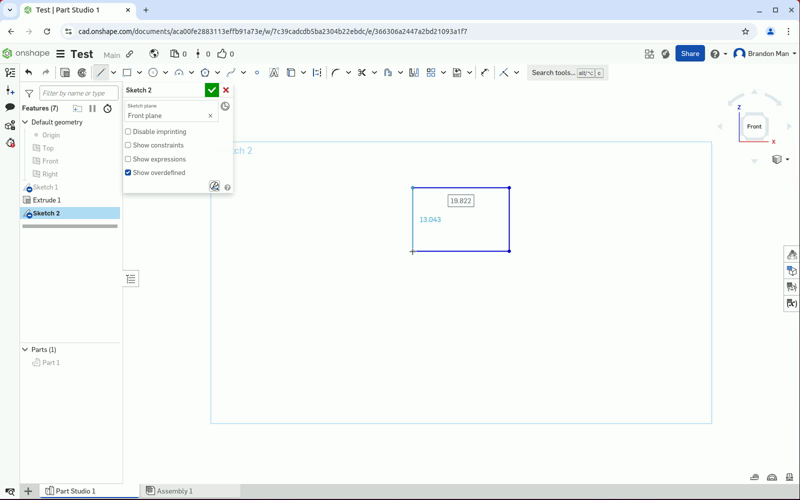
key(esc)
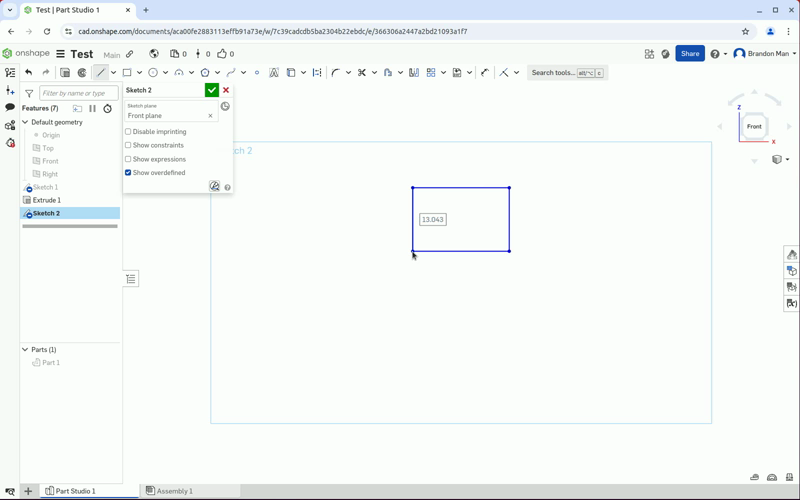
mouse_move(467, 217)
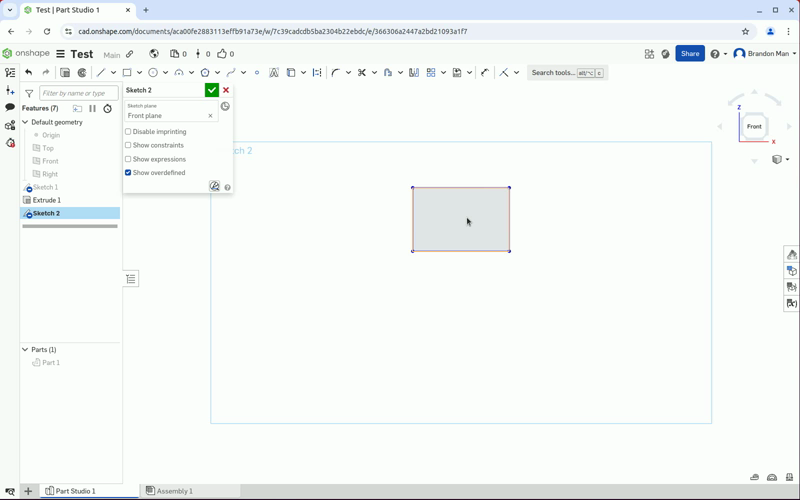
click(467, 217)
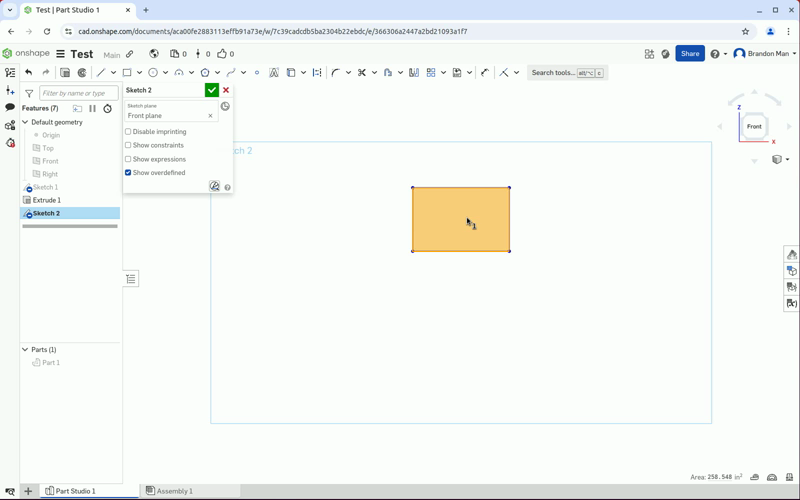
mouse_move(73, 352)
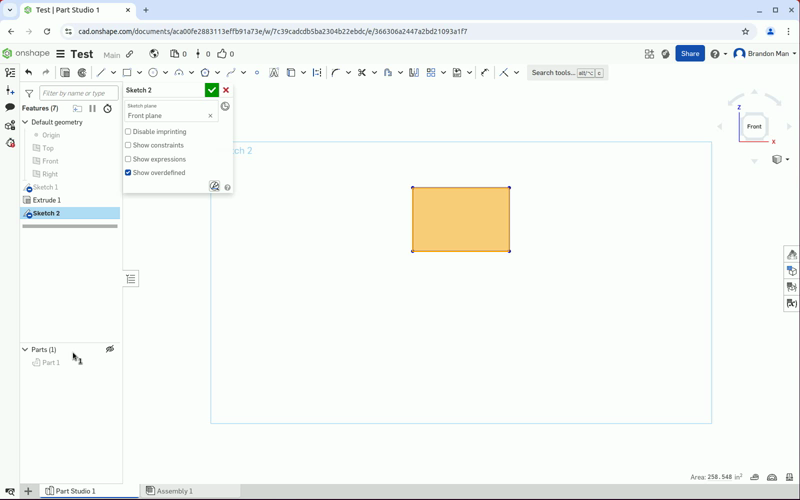
key(shift+y)
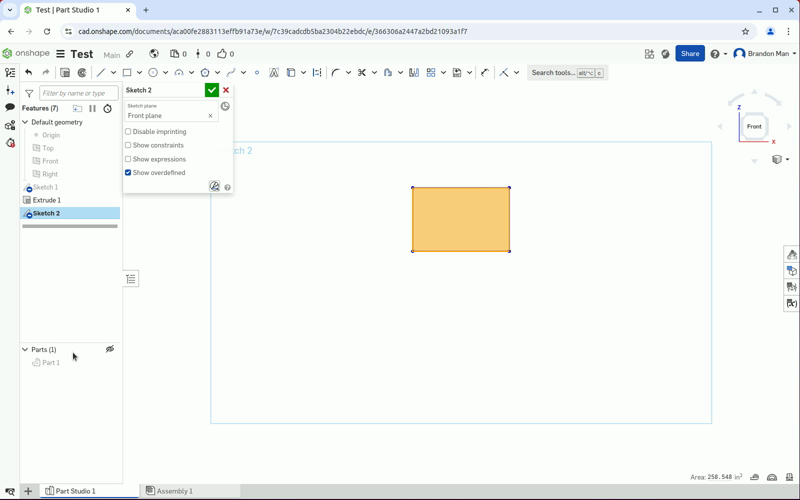
key(shift+e)
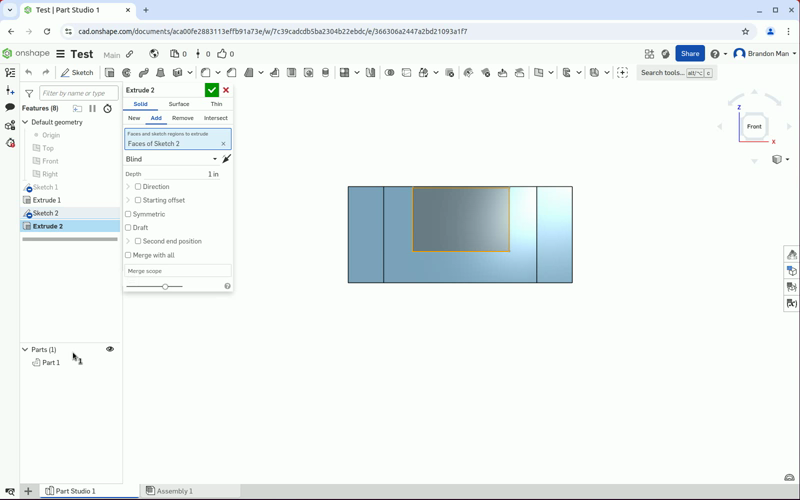
mouse_move(143, 106)
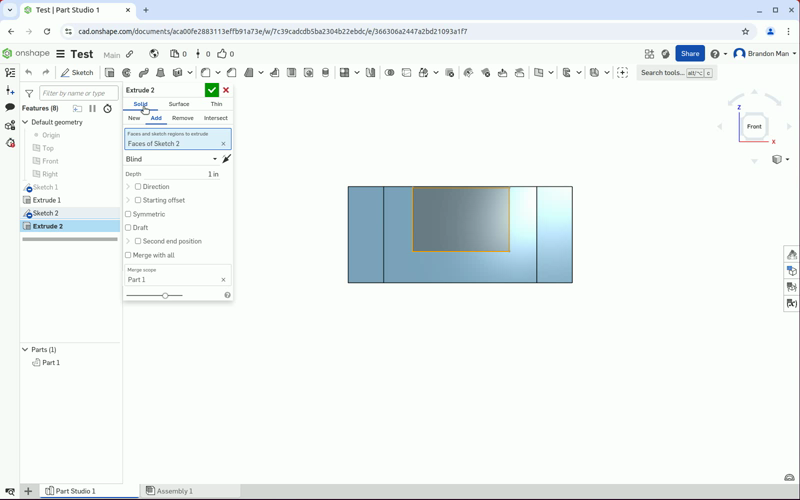
click(143, 106)
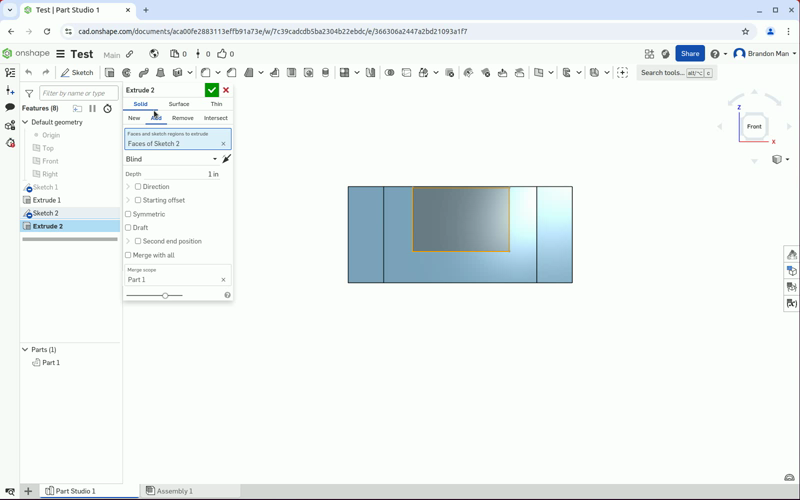
mouse_move(186, 120)
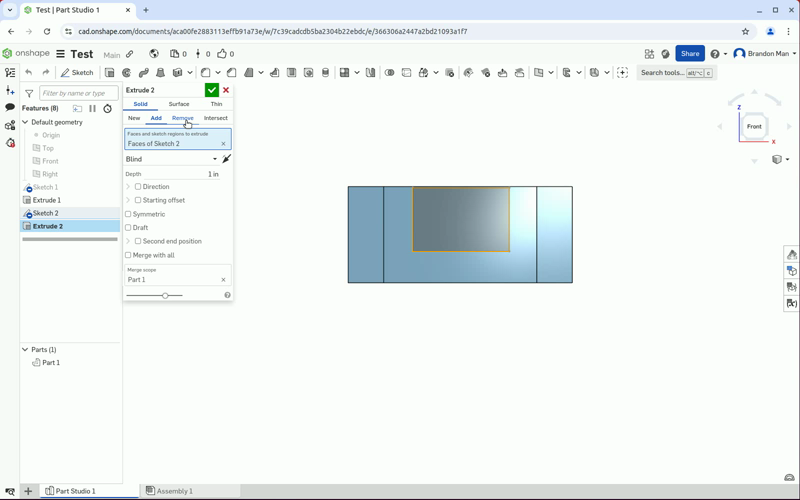
click(186, 120)
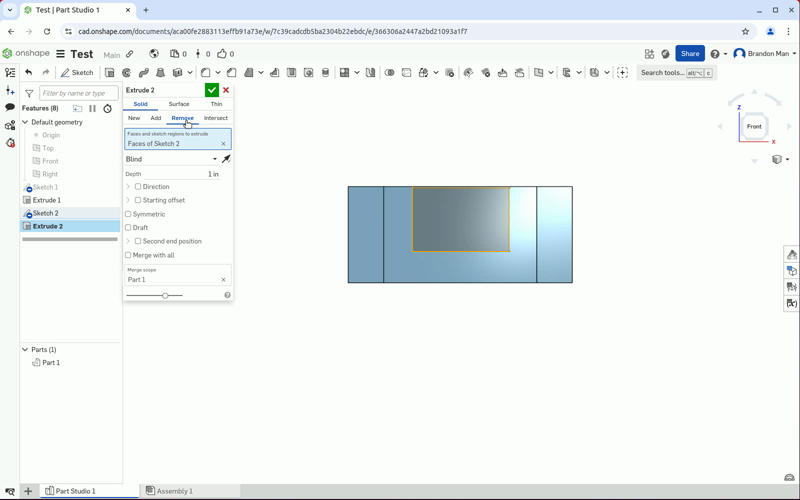
key(tab, 4)
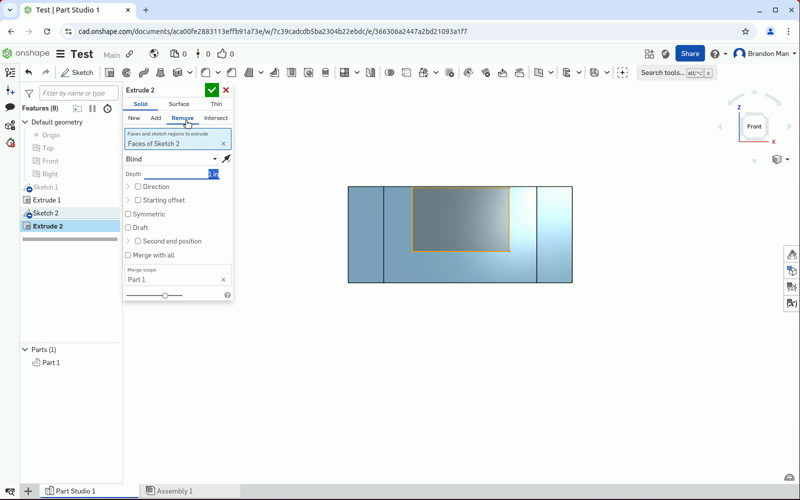
text(19.738)
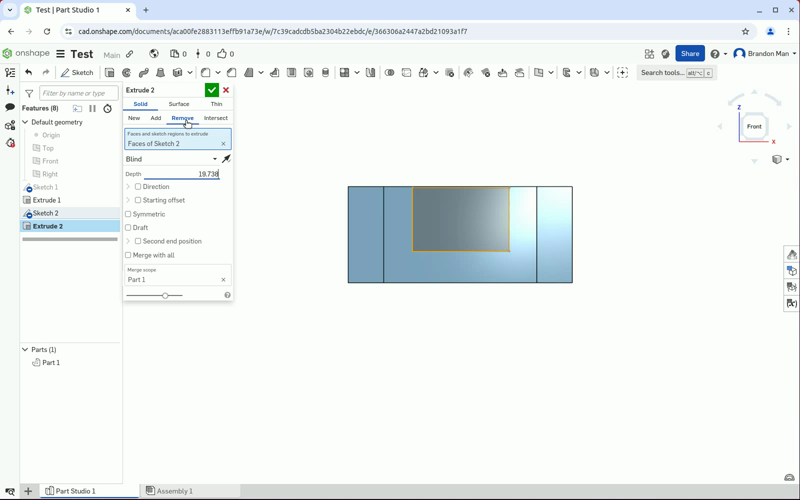
key(tab, 6)
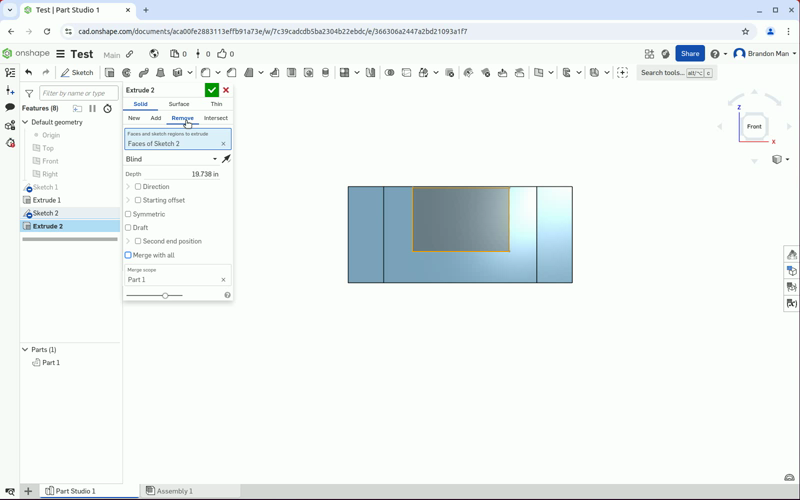
key(space)
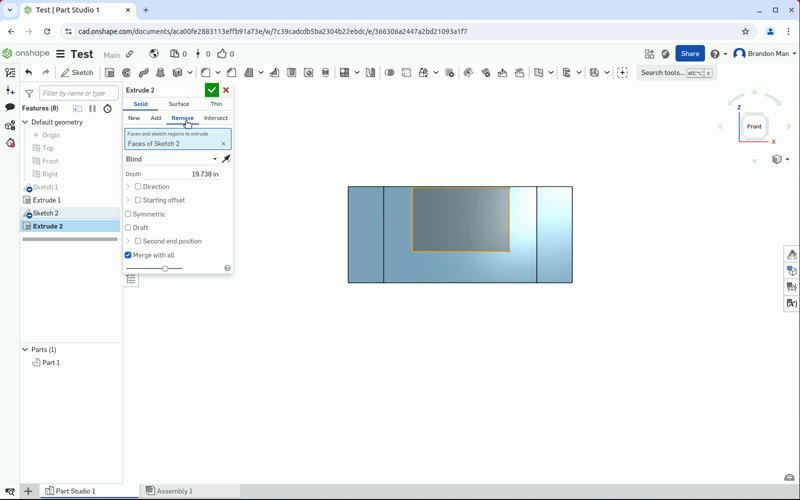
key(enter)
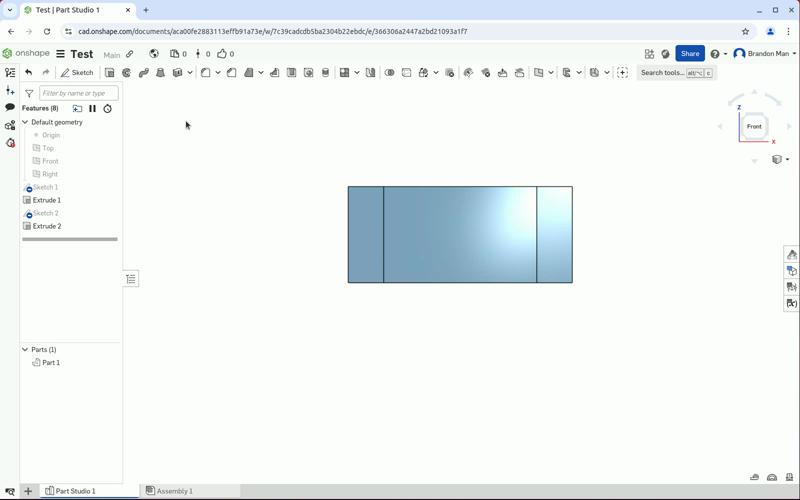
key(shift+h)
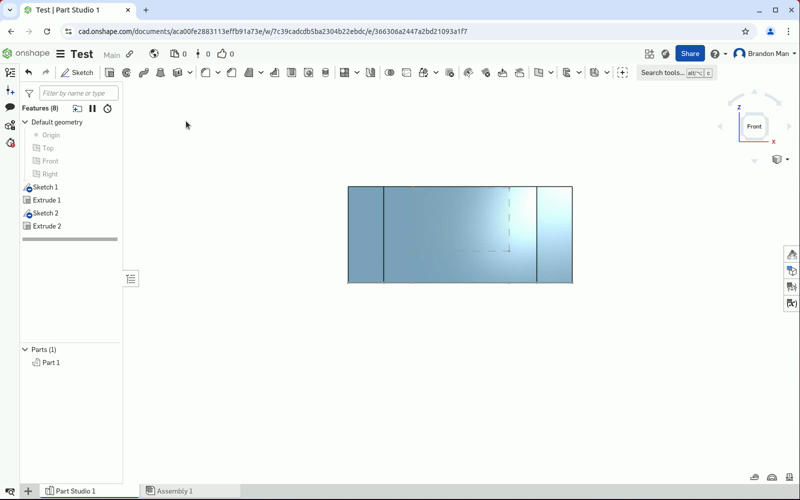
key(shift+h)
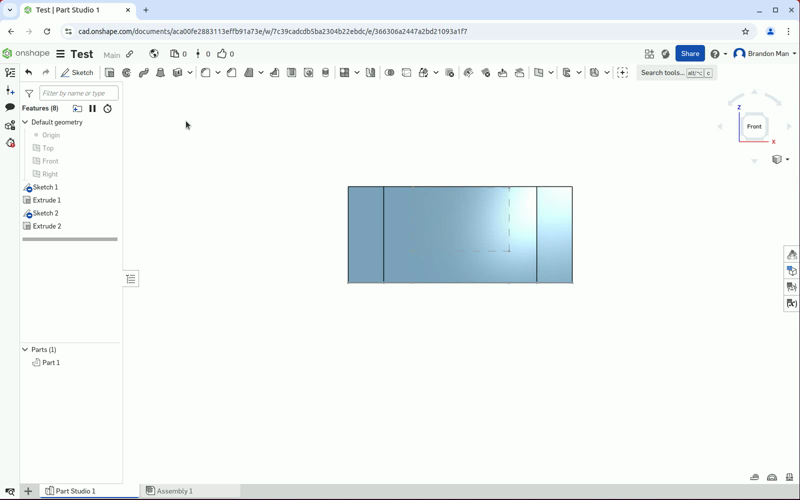
key(shift+7)
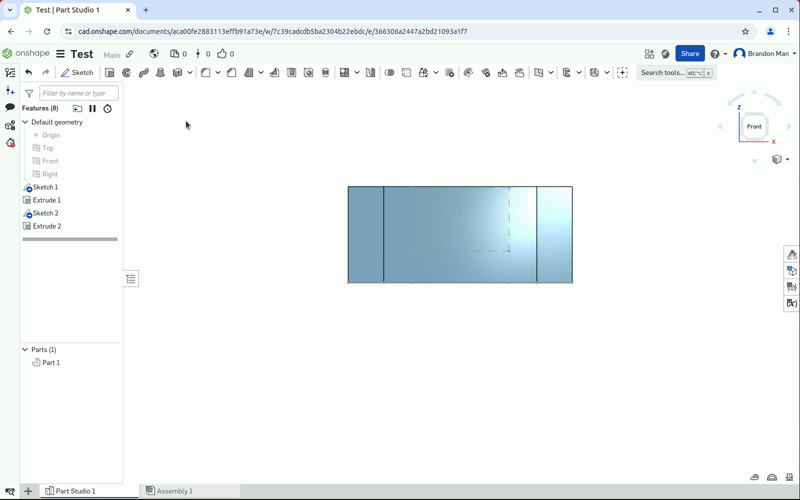
key(left, 2)
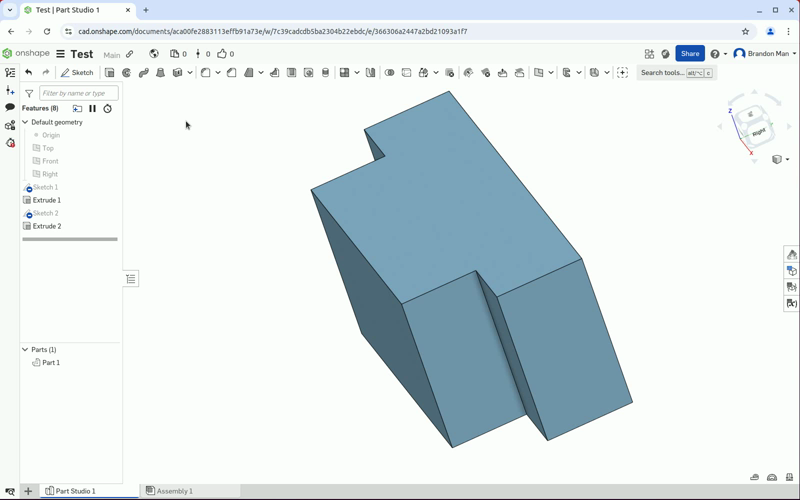
key(down, 2)
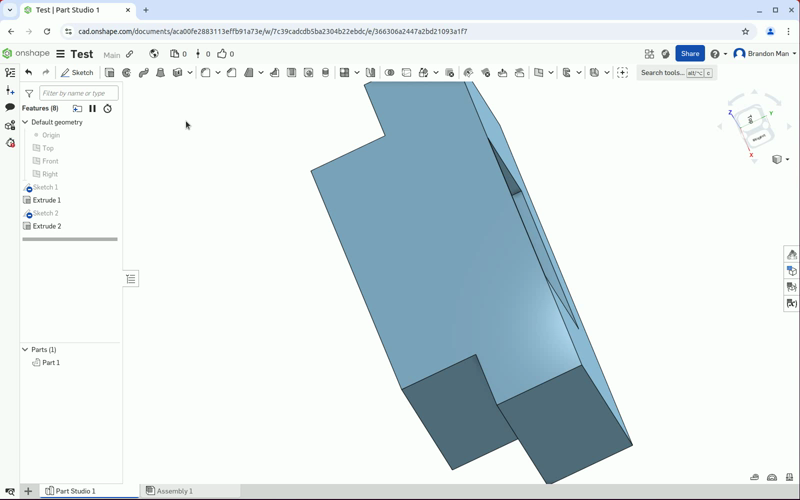
key(up, 2)
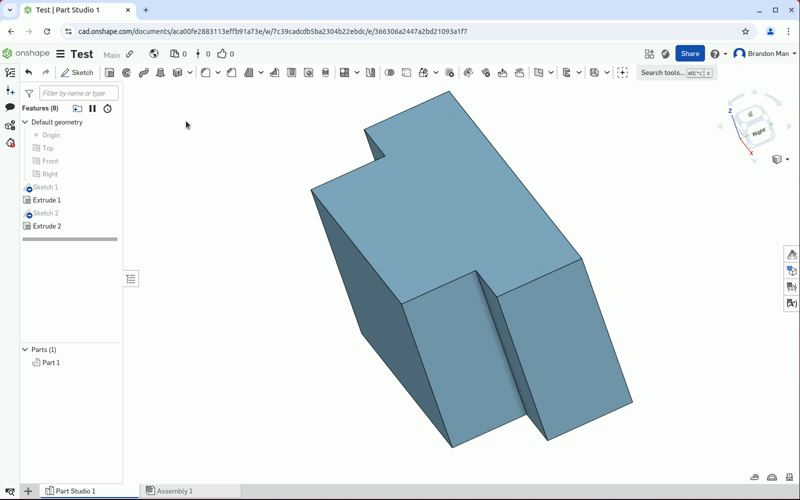
key(right, 2)
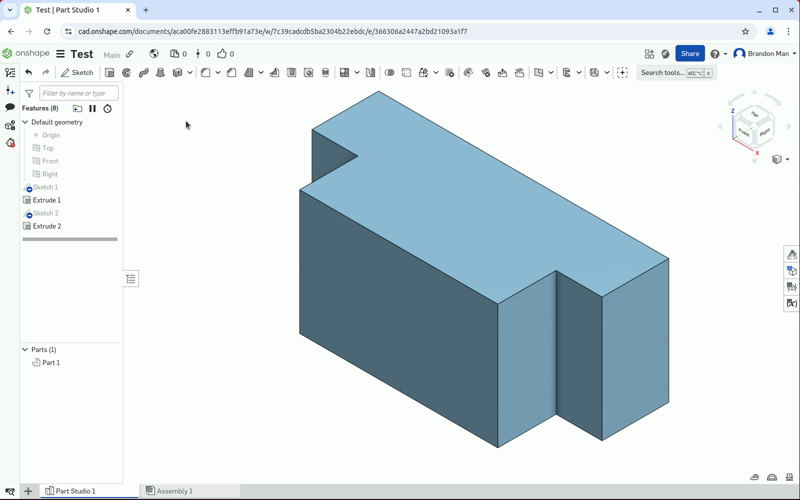
mouse_move(73, 189)
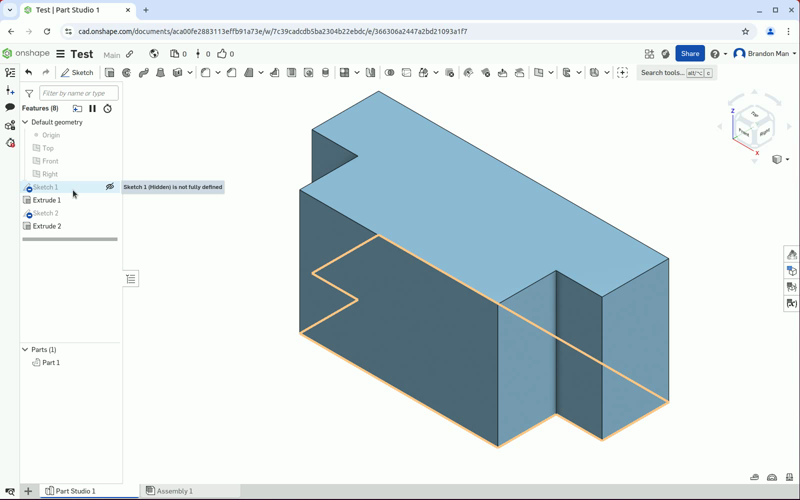
click(73, 189)